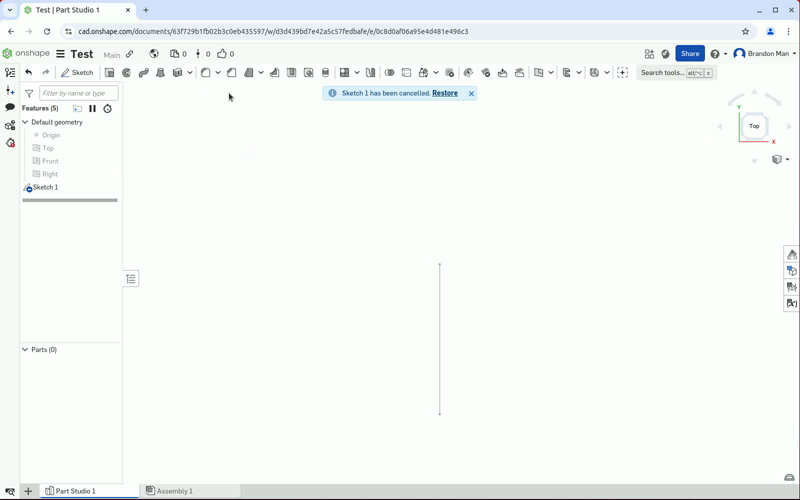
key(shift+h)
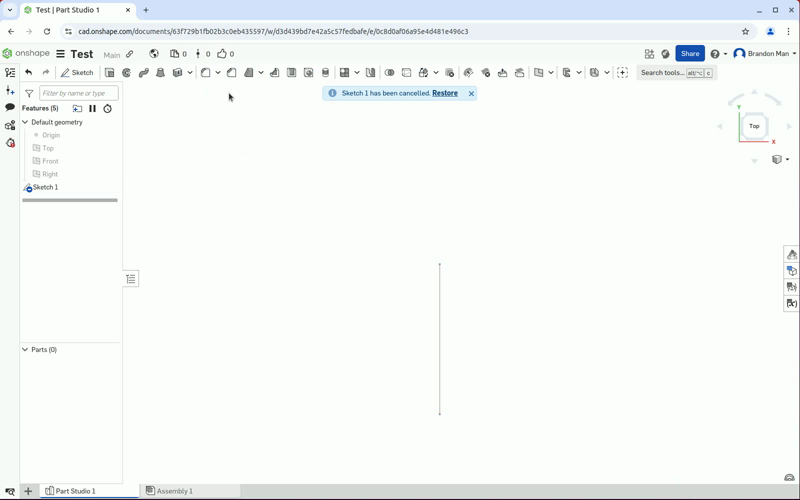
key(shift+s)
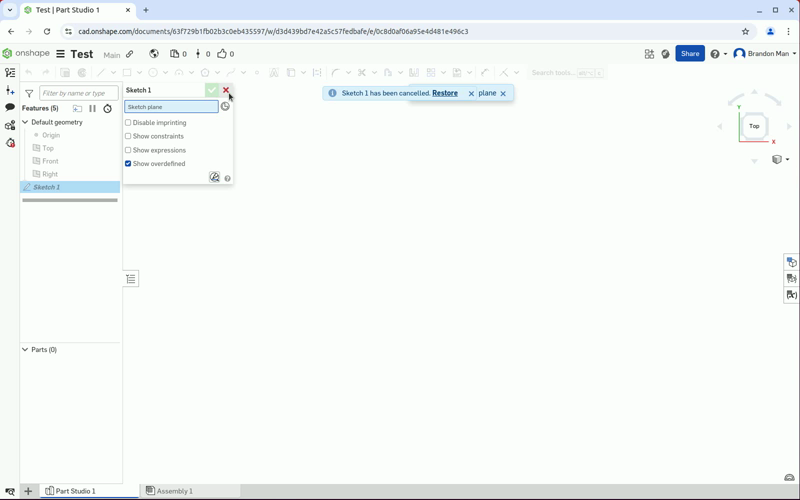
mouse_move(73, 150)
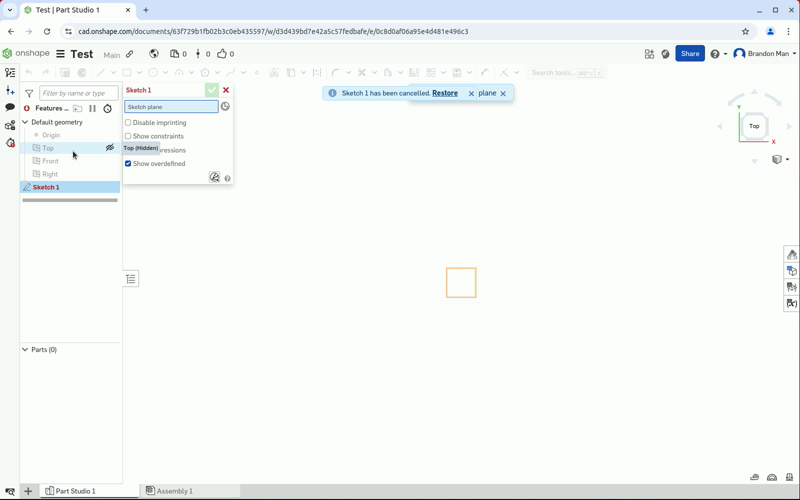
click(73, 150)
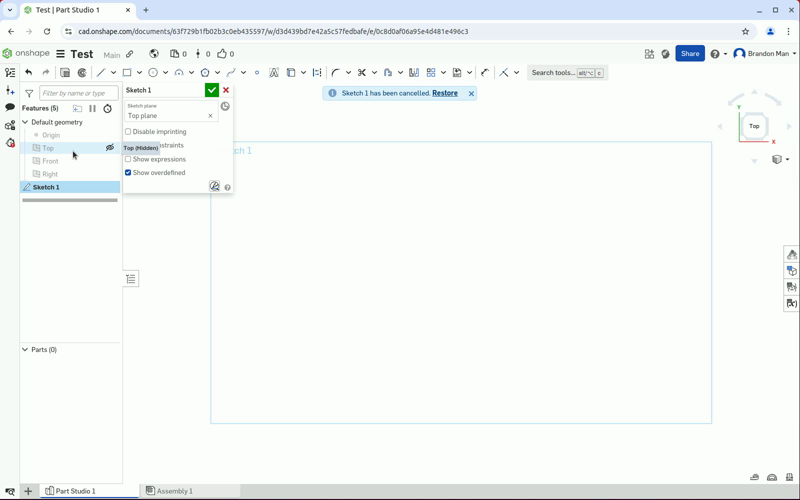
mouse_move(73, 352)
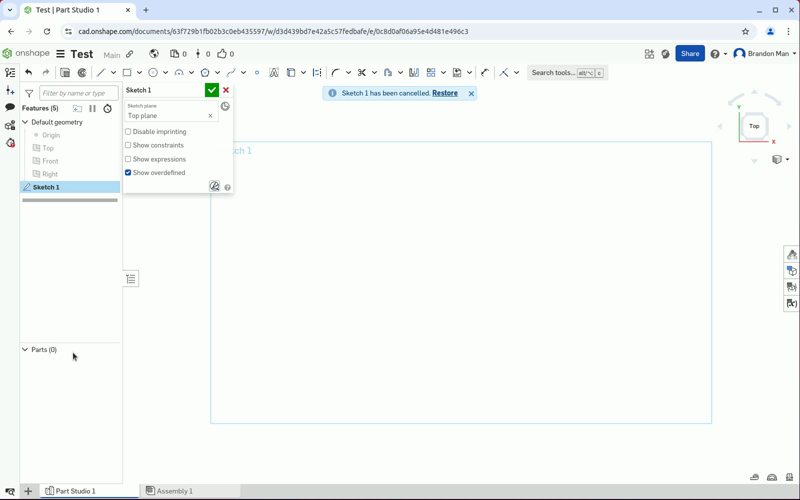
key(y)
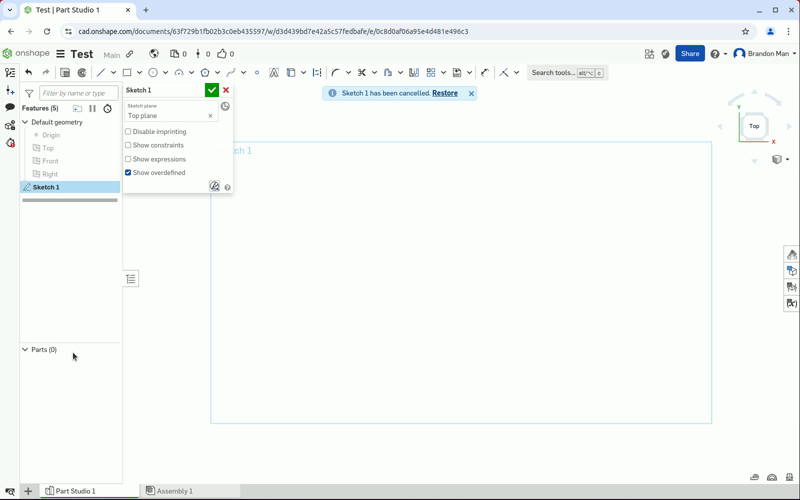
key(l)
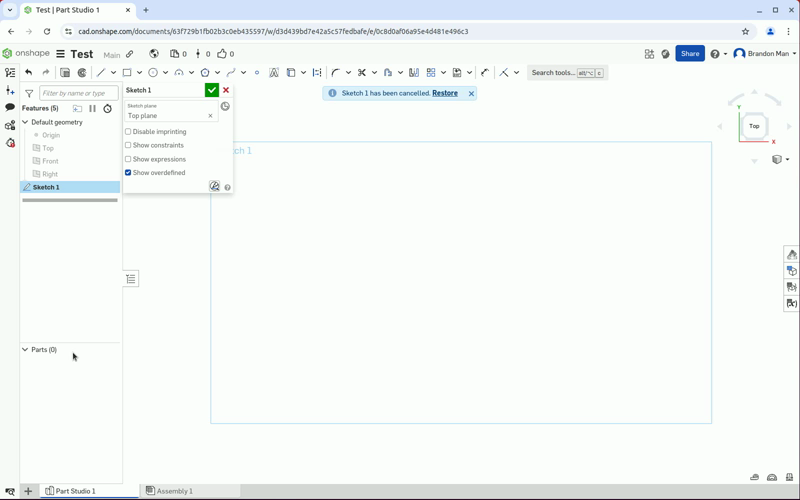
key_down(shift)
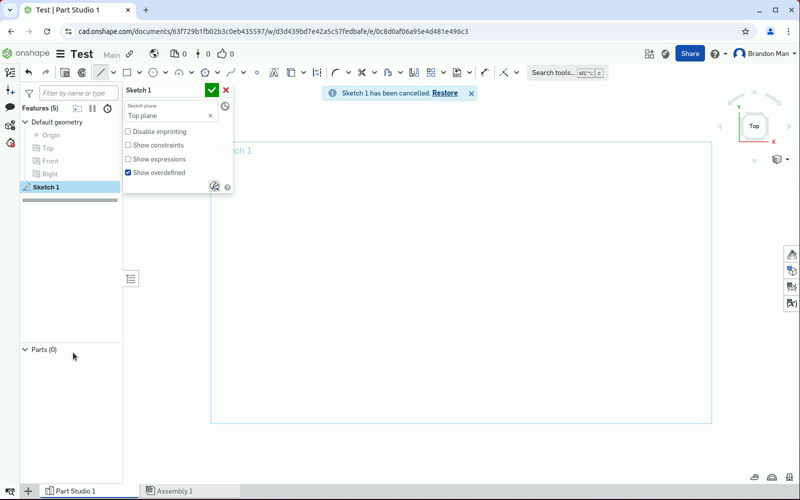
mouse_move(449, 329)
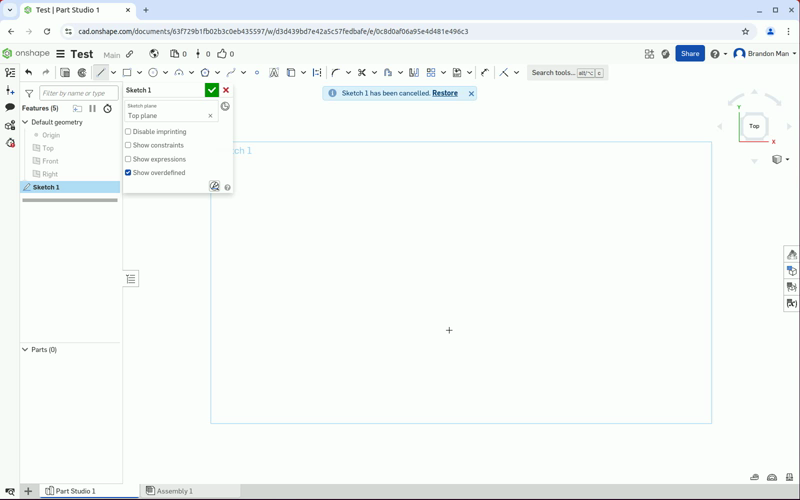
click(449, 329)
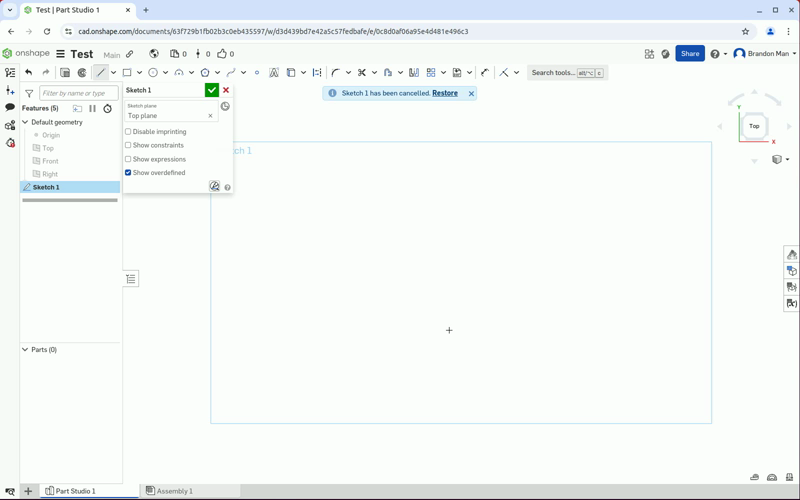
key_up(shift)
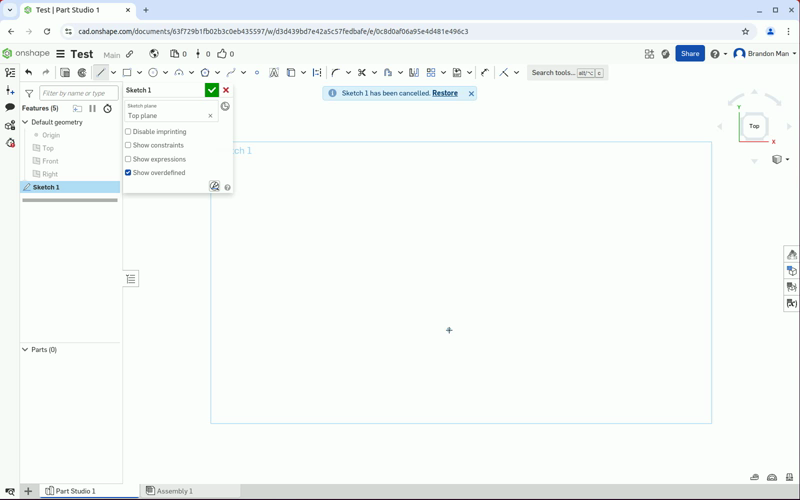
key_down(shift)
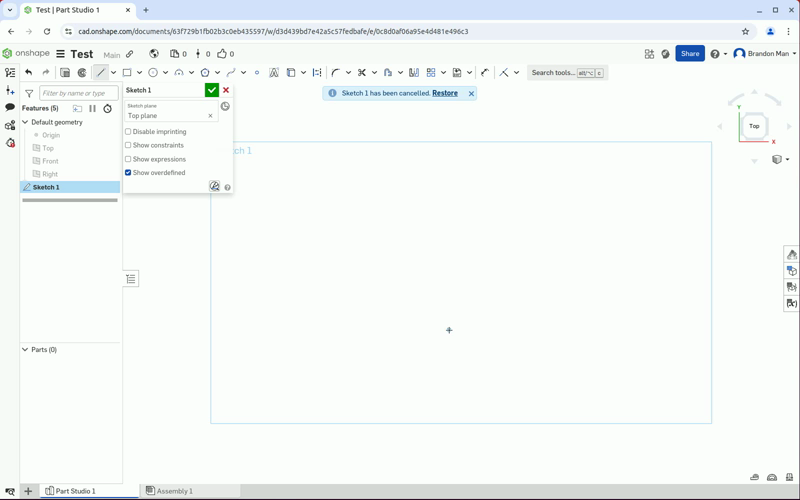
mouse_move(479, 329)
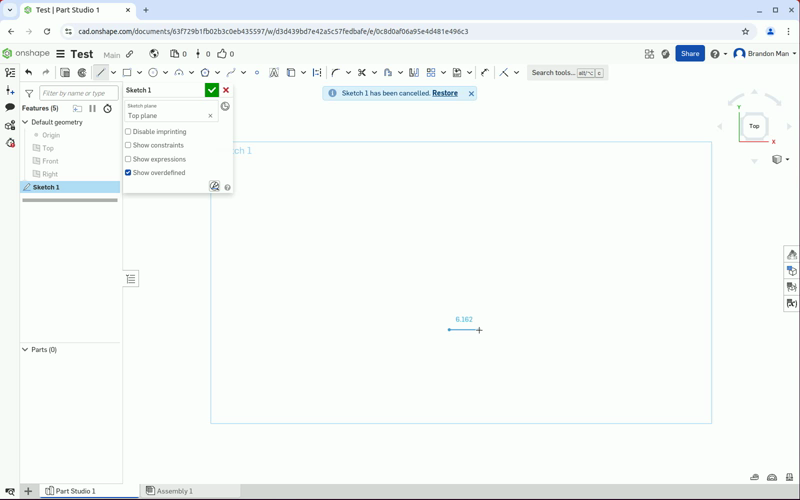
mouse_move(473, 329)
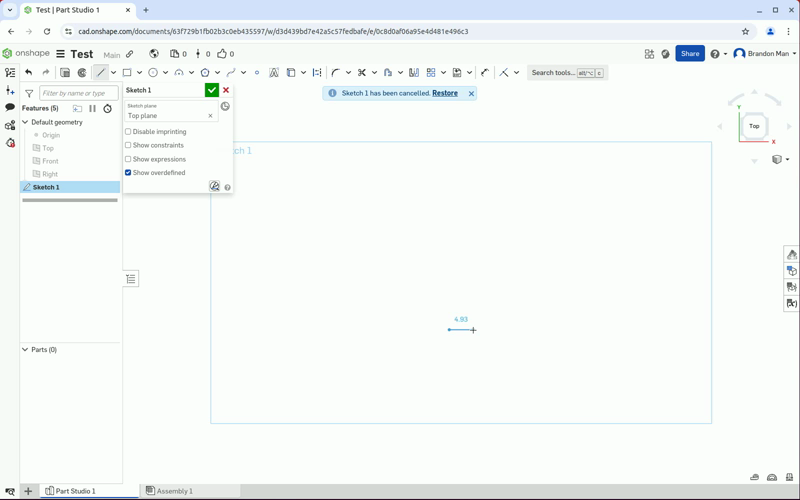
click(473, 329)
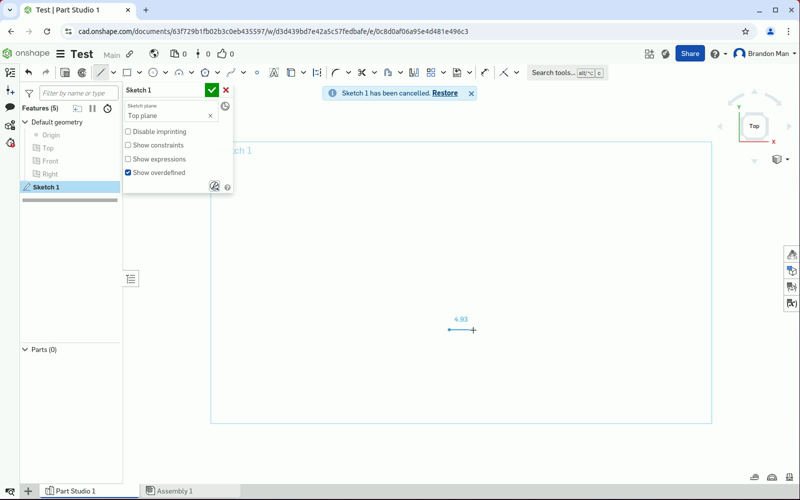
key_up(shift)
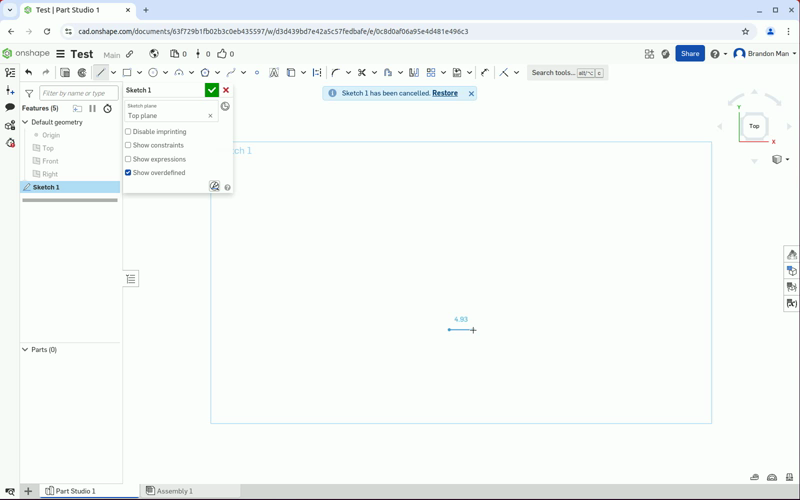
key_down(shift)
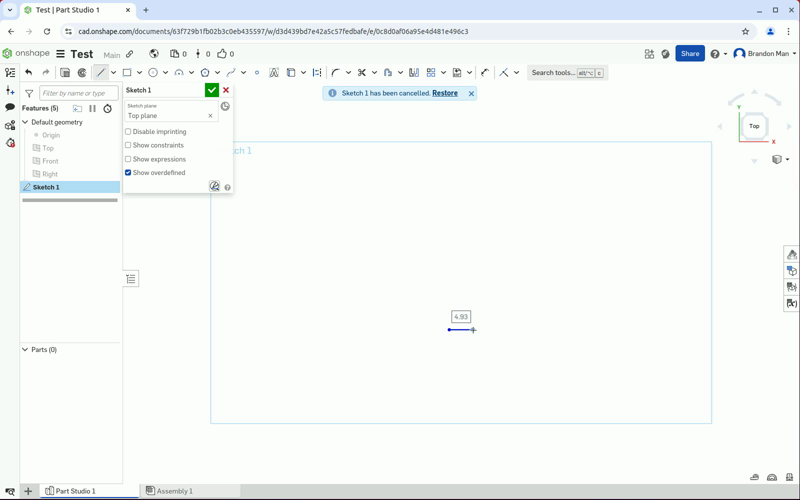
mouse_move(473, 234)
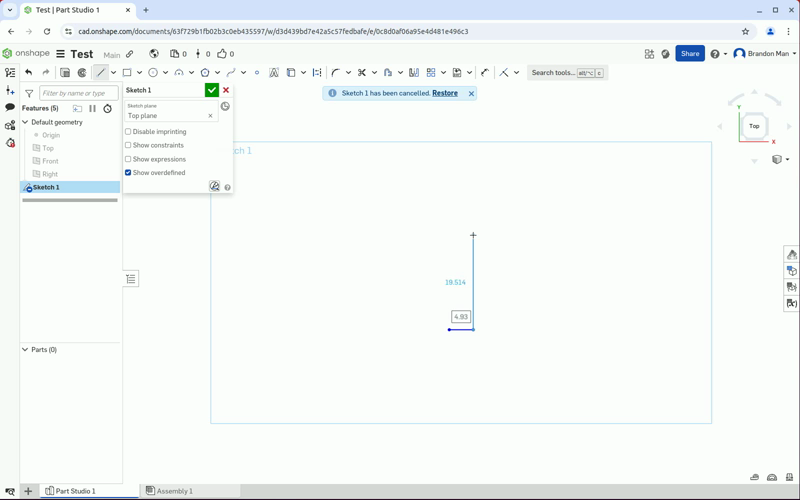
click(473, 234)
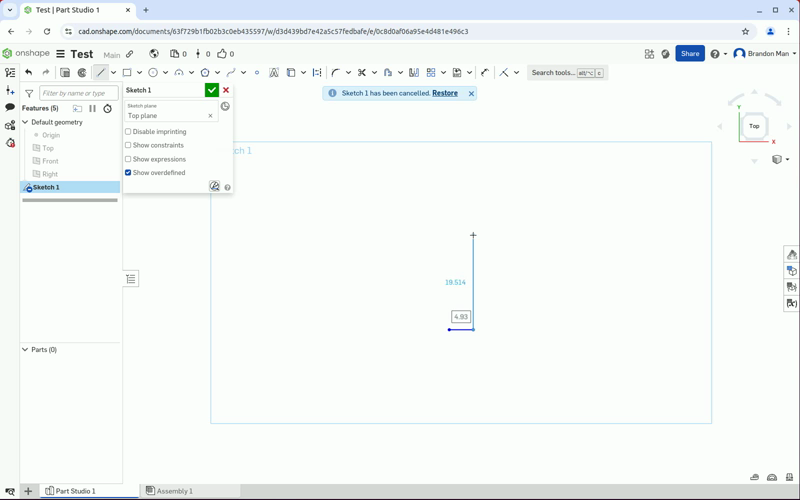
key_up(shift)
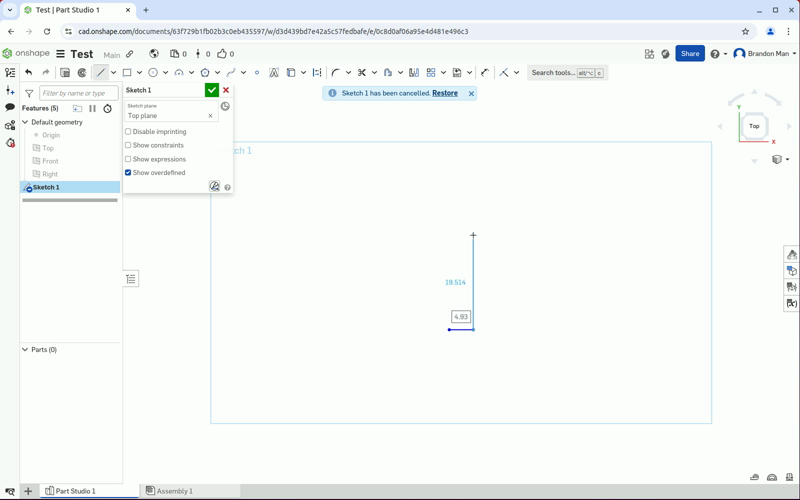
key_down(shift)
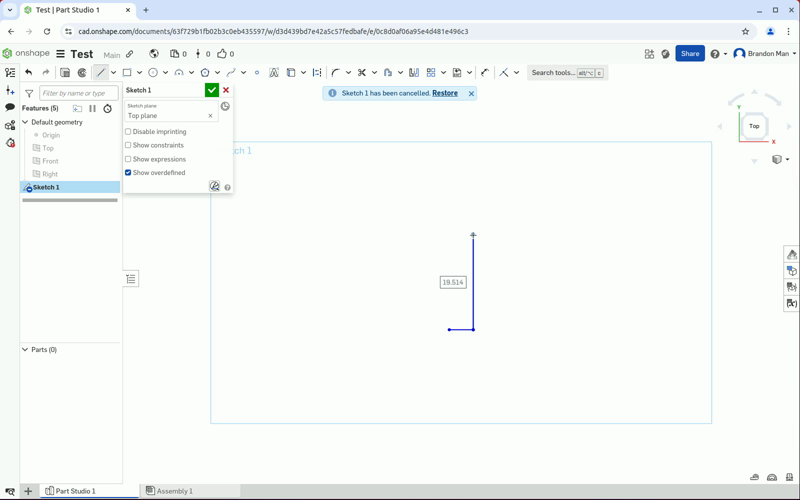
mouse_move(503, 234)
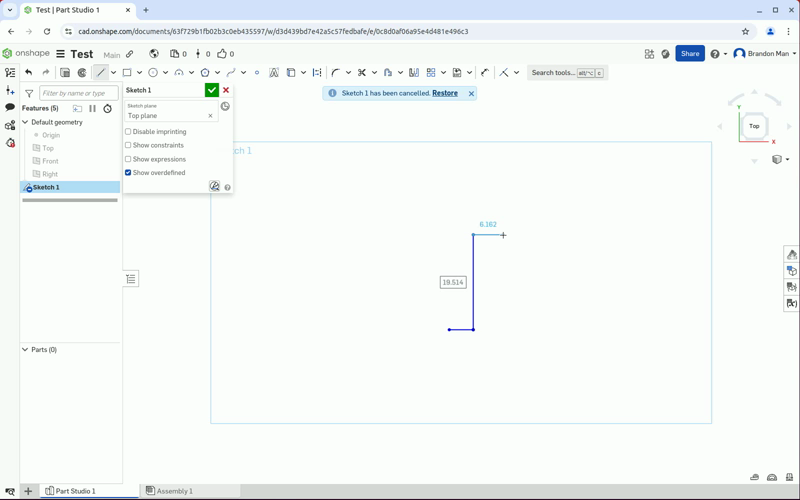
mouse_move(449, 234)
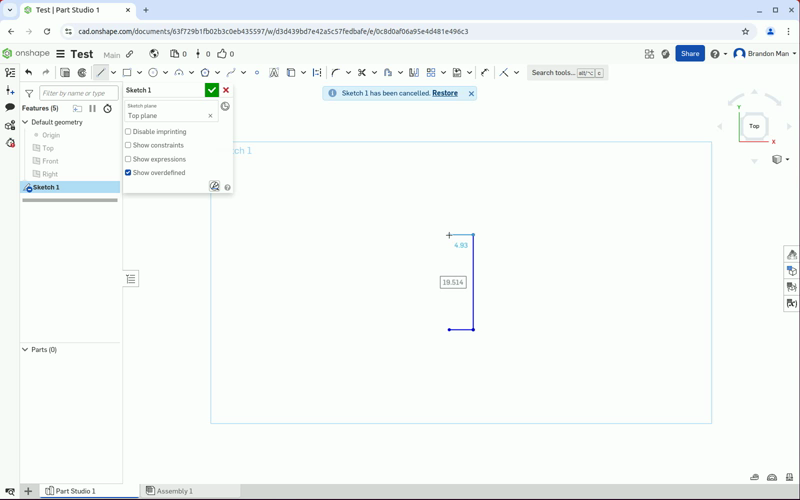
click(449, 234)
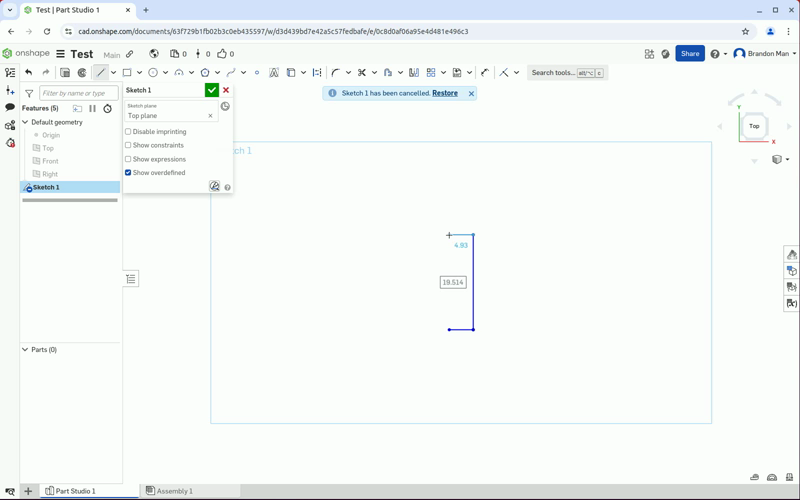
key_up(shift)
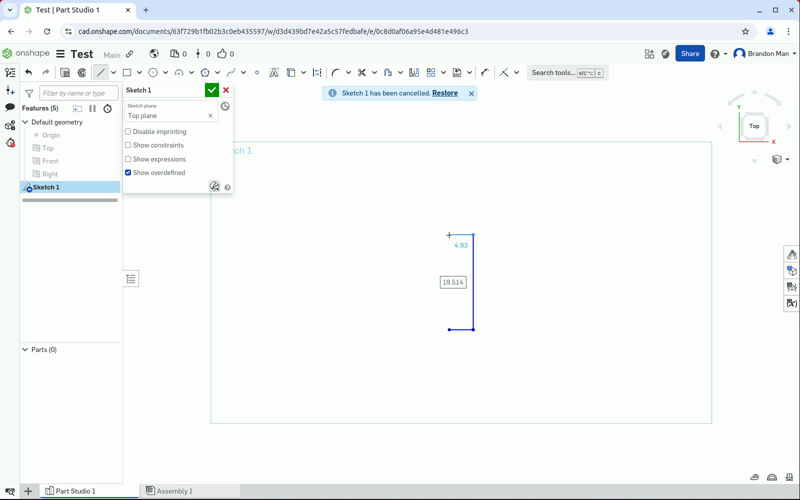
key_down(shift)
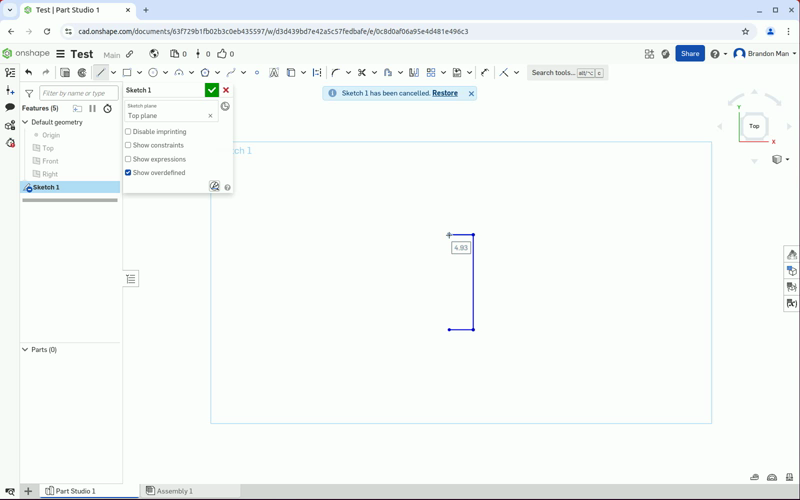
mouse_move(479, 234)
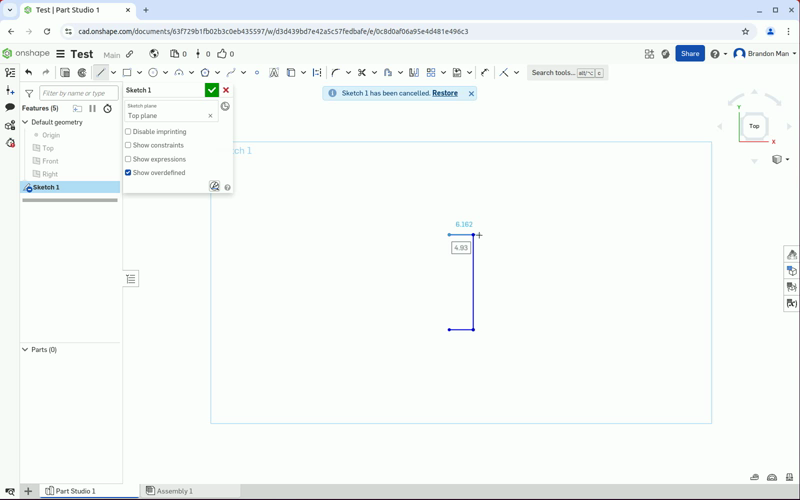
mouse_move(449, 270)
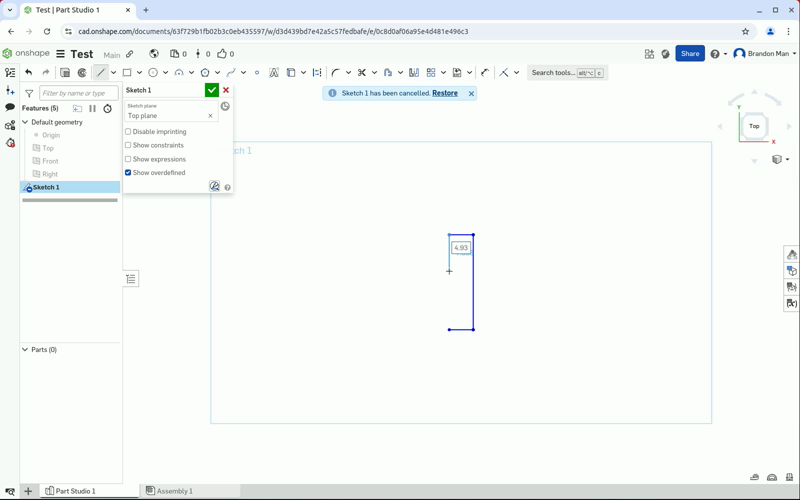
click(449, 270)
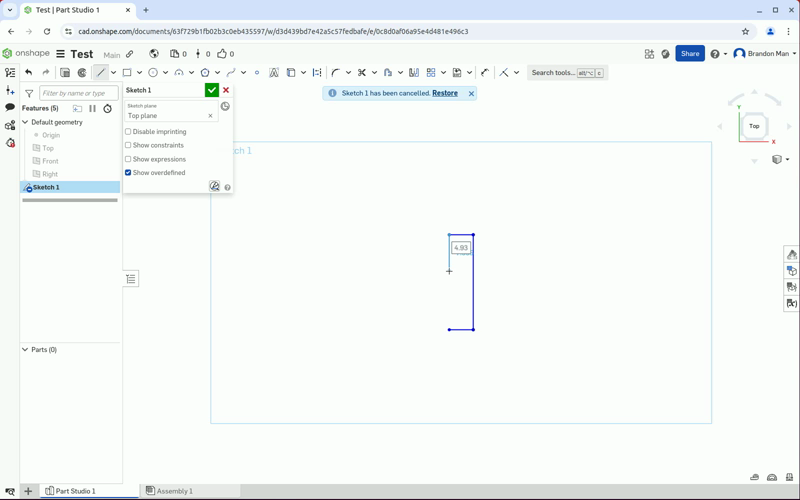
key_up(shift)
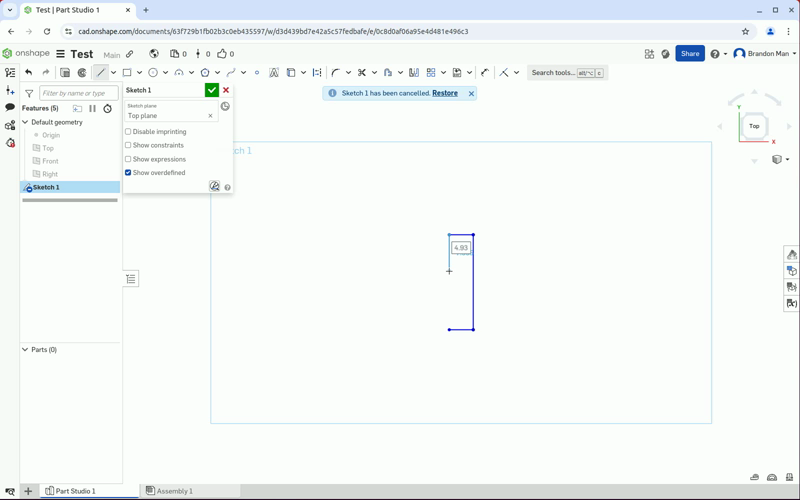
key_down(shift)
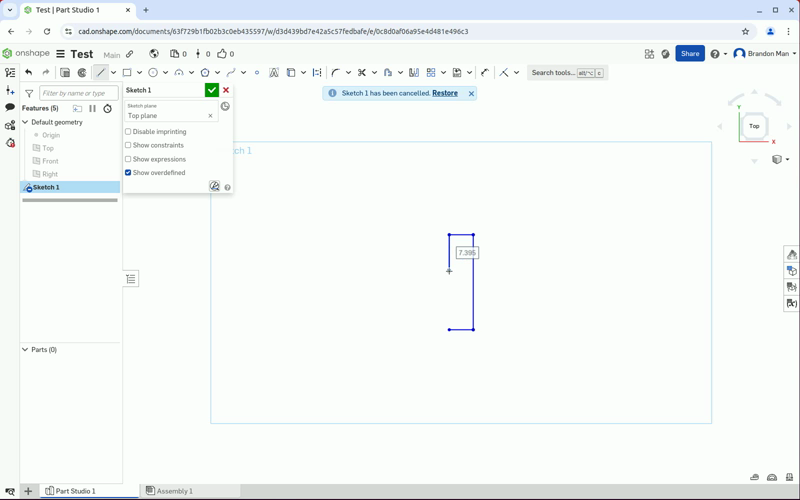
mouse_move(479, 270)
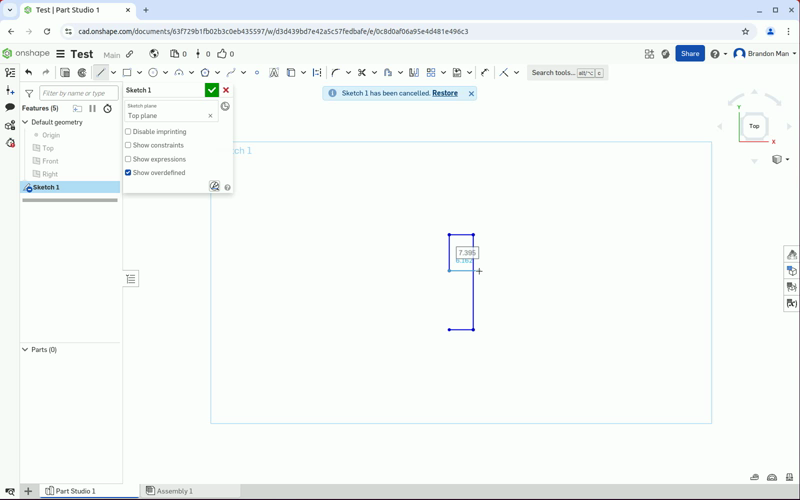
mouse_move(461, 270)
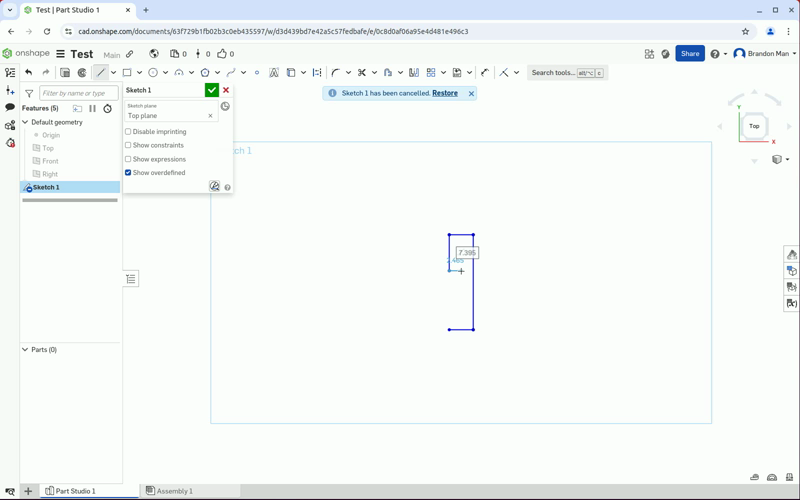
click(461, 270)
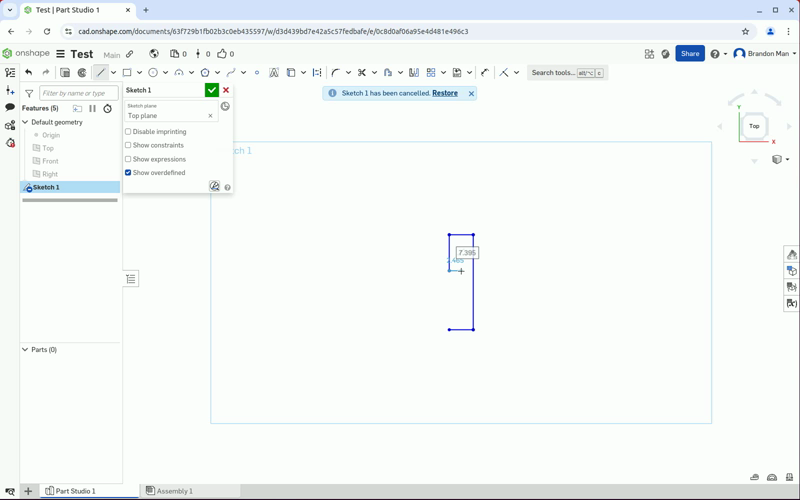
key_up(shift)
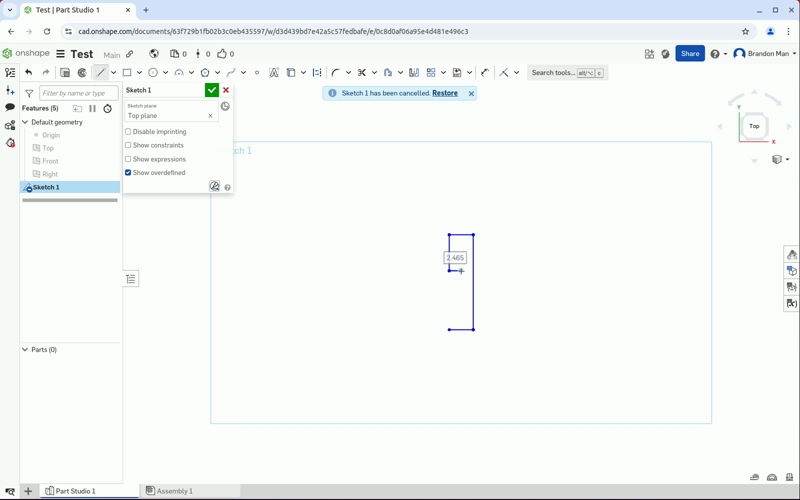
key_down(shift)
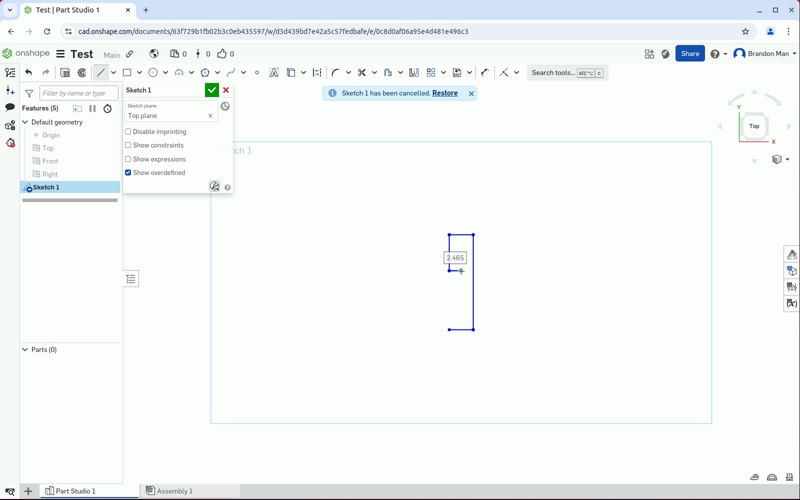
mouse_move(491, 270)
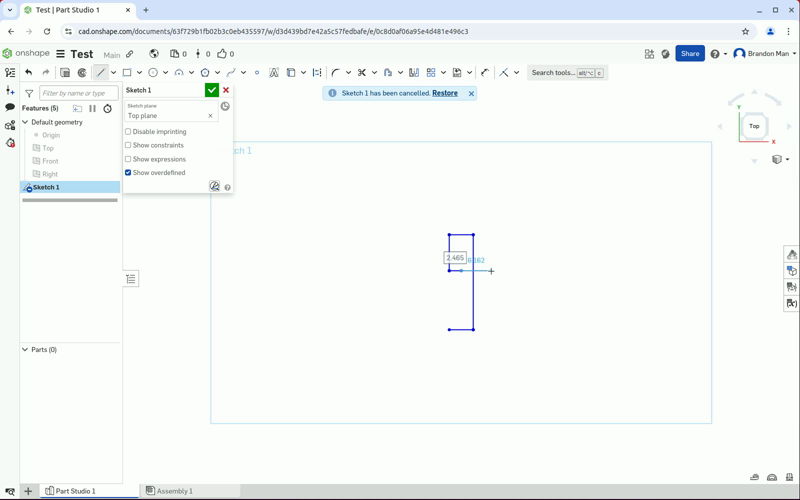
mouse_move(461, 293)
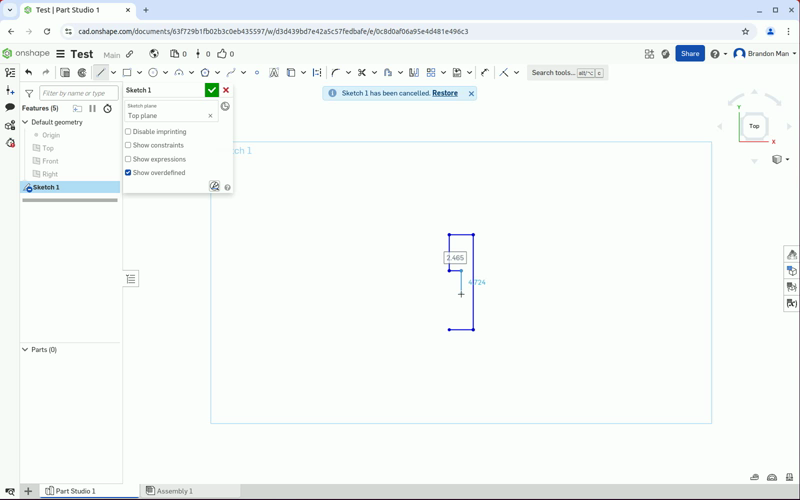
click(461, 293)
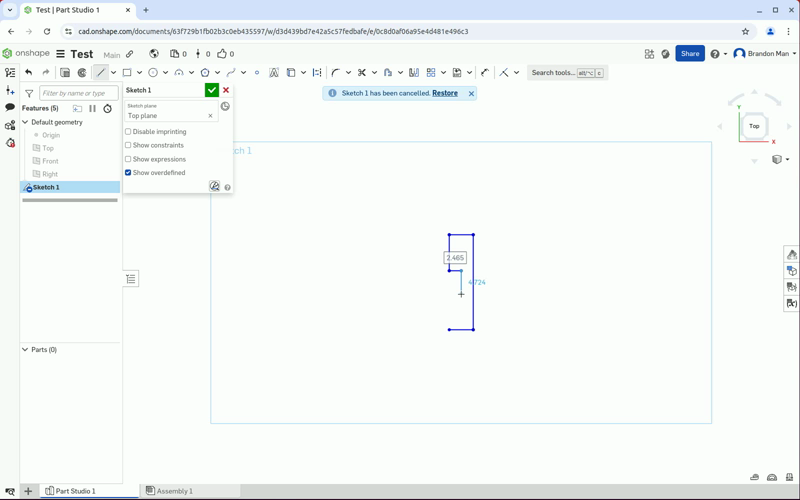
key_up(shift)
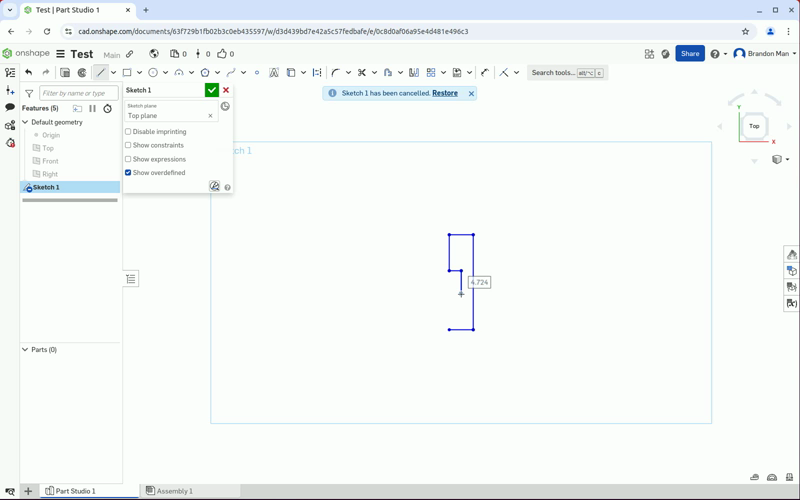
key_down(shift)
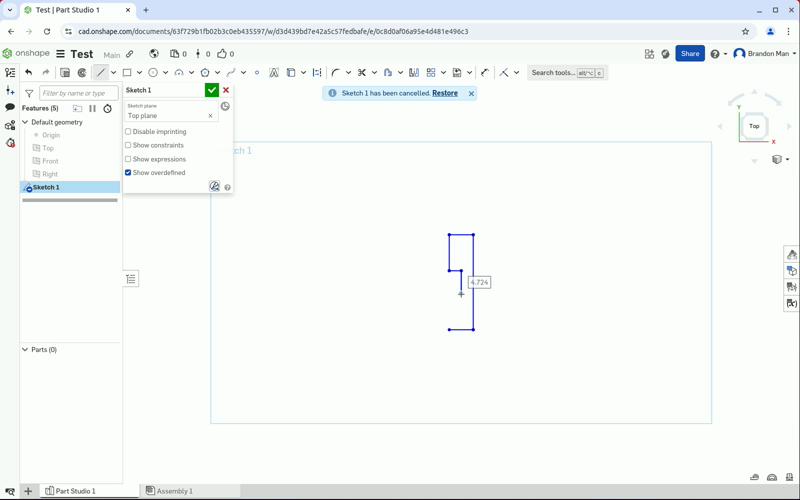
mouse_move(491, 293)
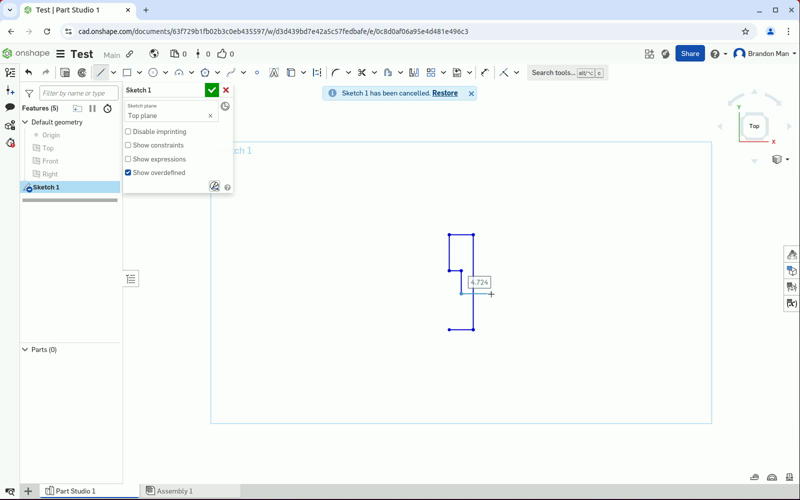
mouse_move(449, 293)
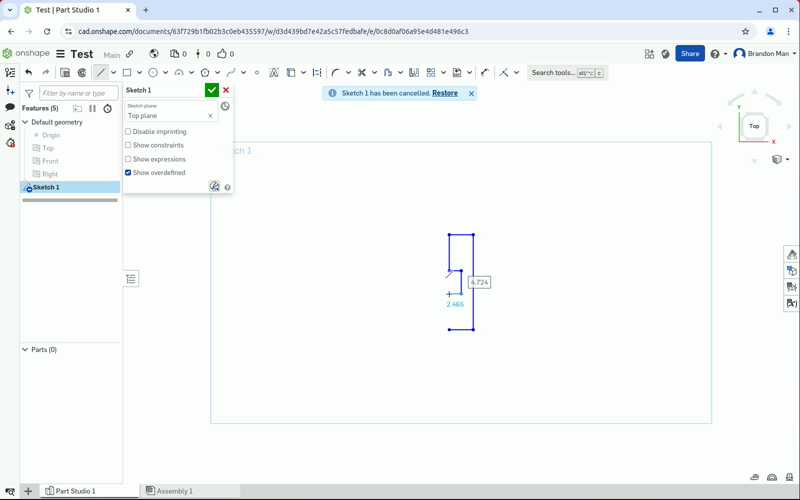
click(449, 293)
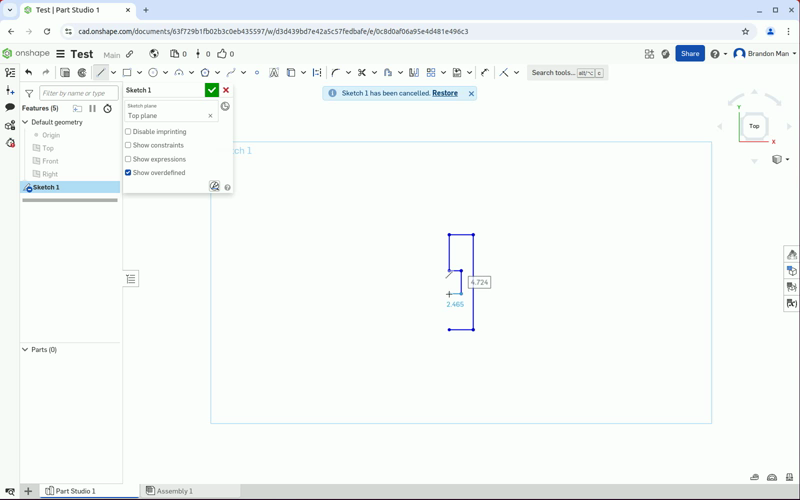
key_up(shift)
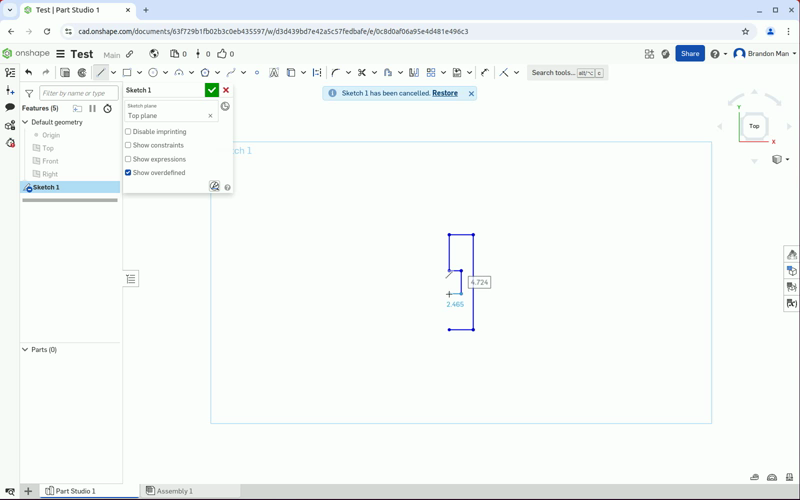
mouse_move(479, 293)
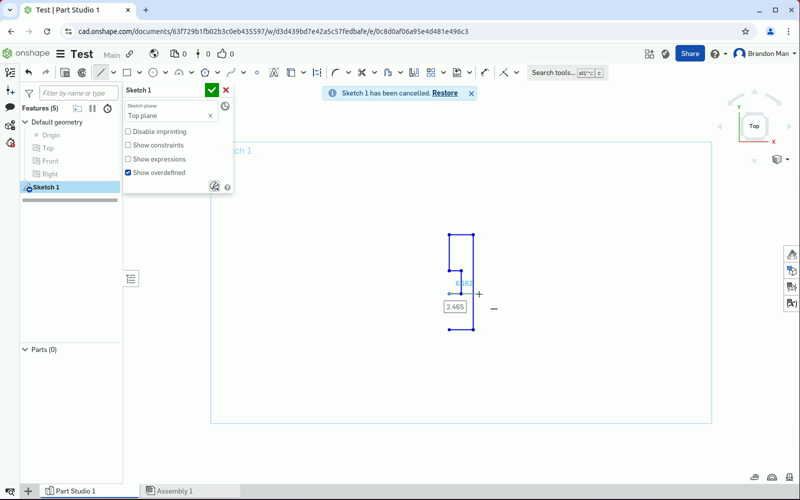
key_down(shift)
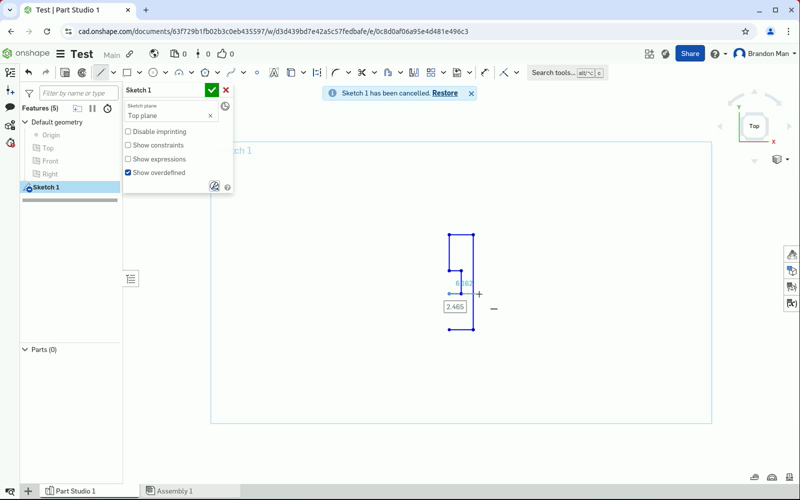
mouse_move(449, 329)
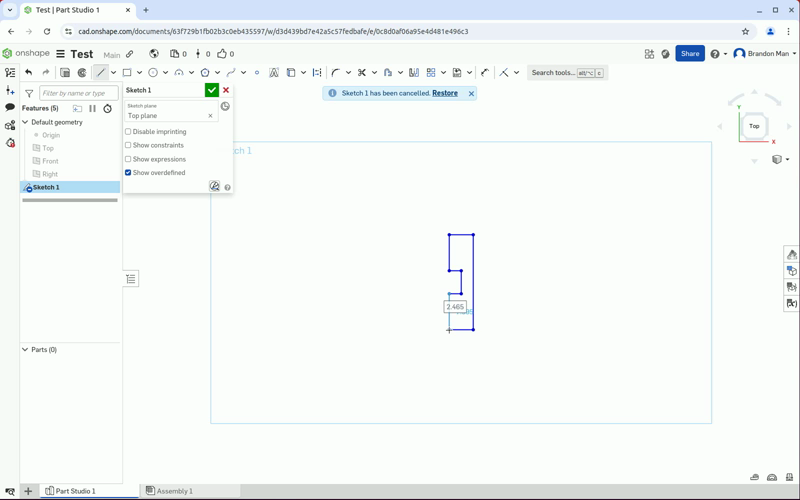
key_up(shift)
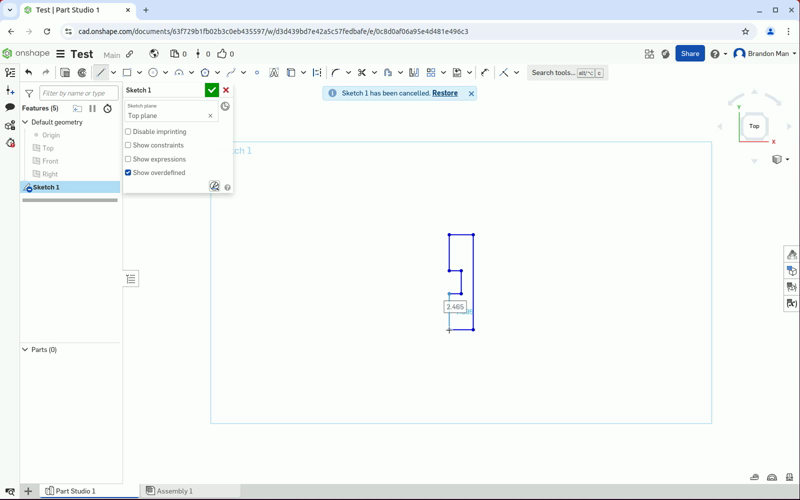
click(449, 329)
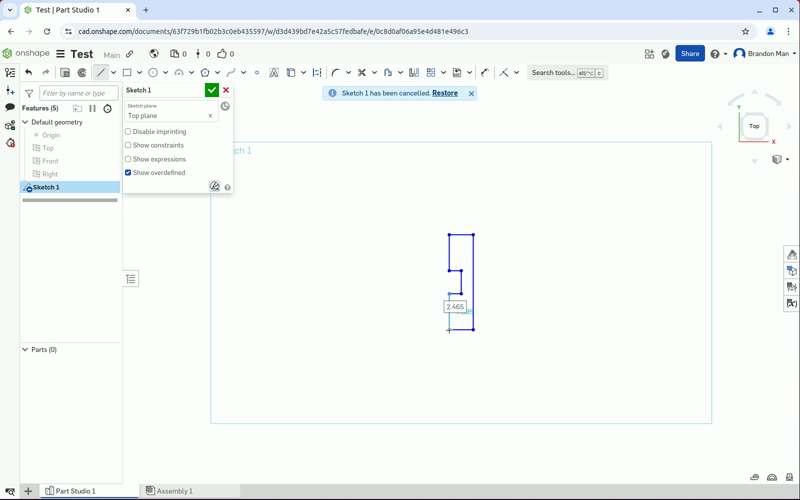
key(esc)
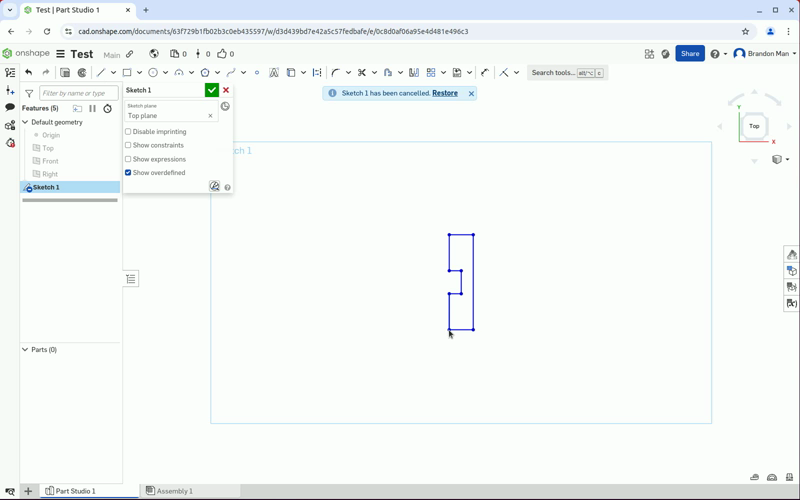
mouse_move(468, 246)
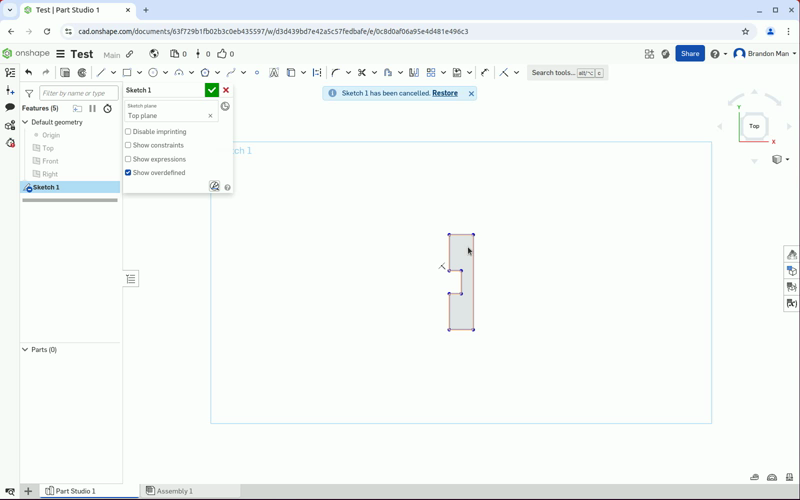
click(468, 246)
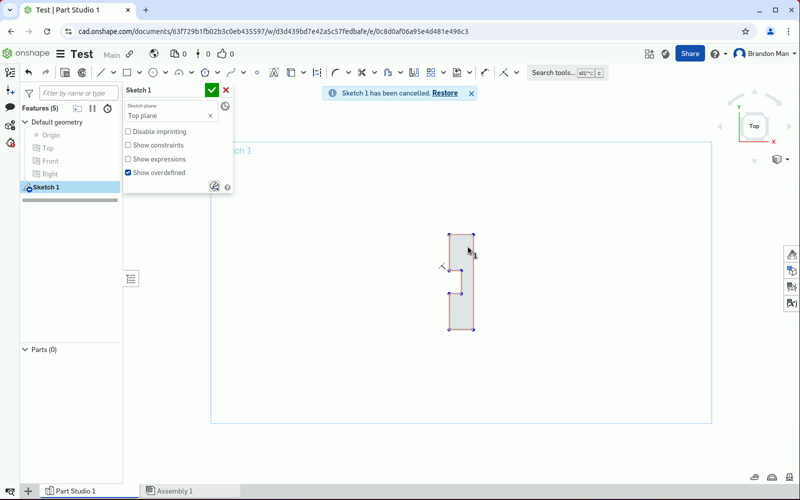
mouse_move(73, 352)
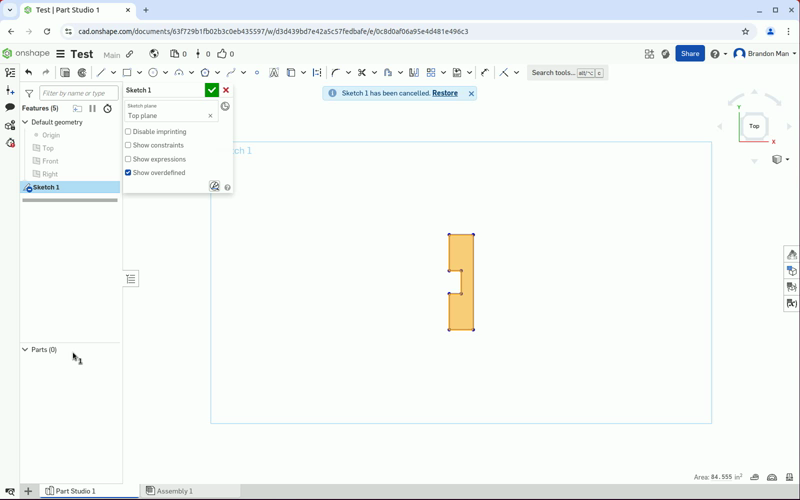
key(shift+y)
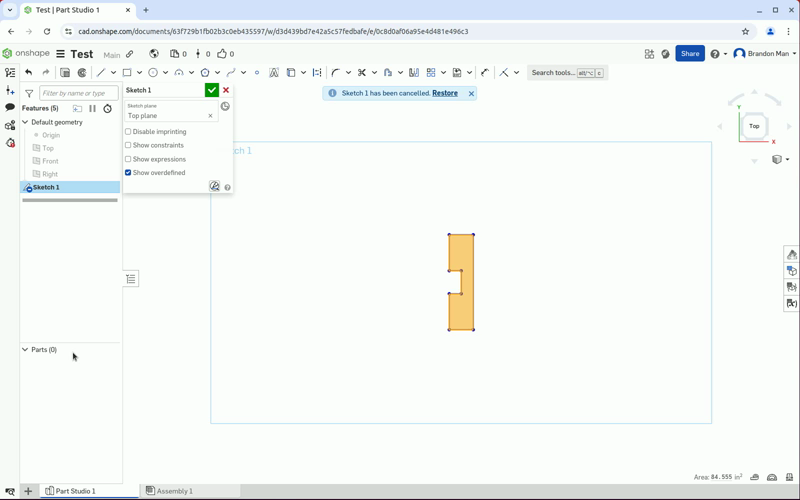
key(shift+e)
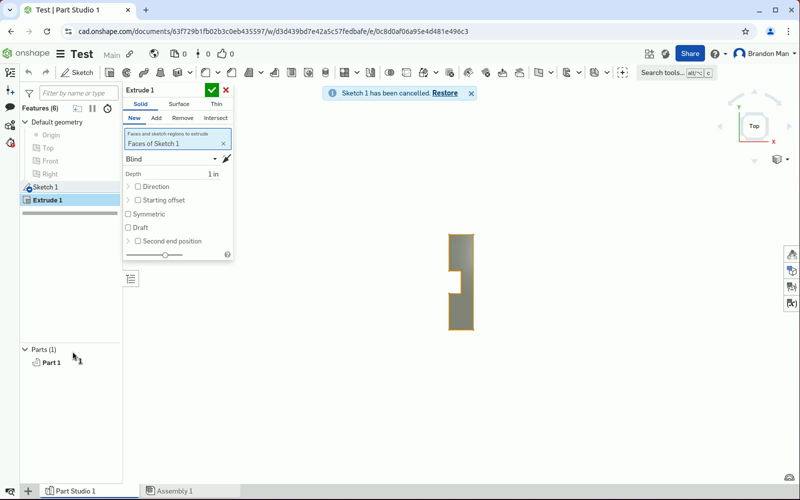
mouse_move(143, 106)
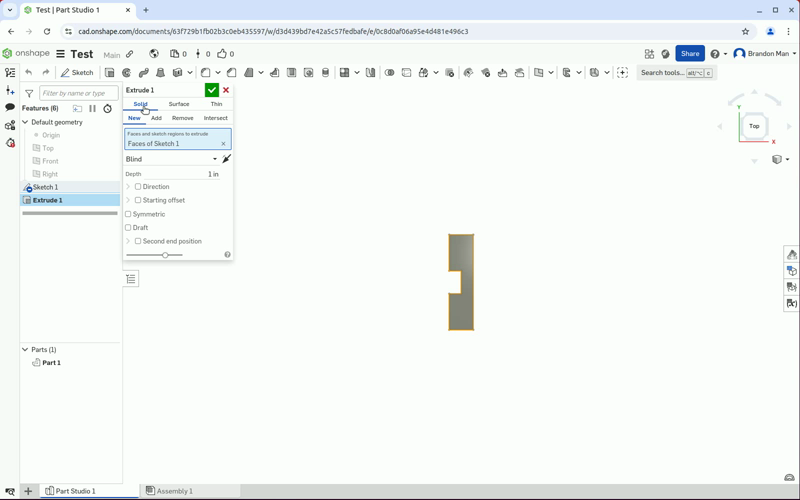
click(143, 106)
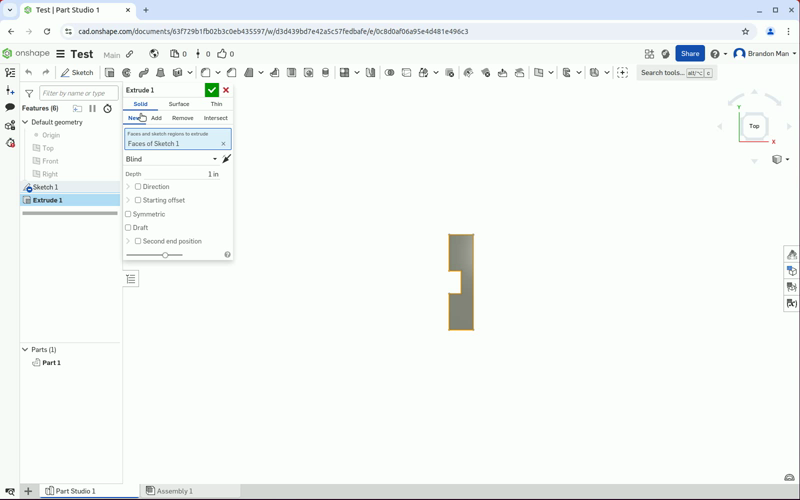
mouse_move(137, 120)
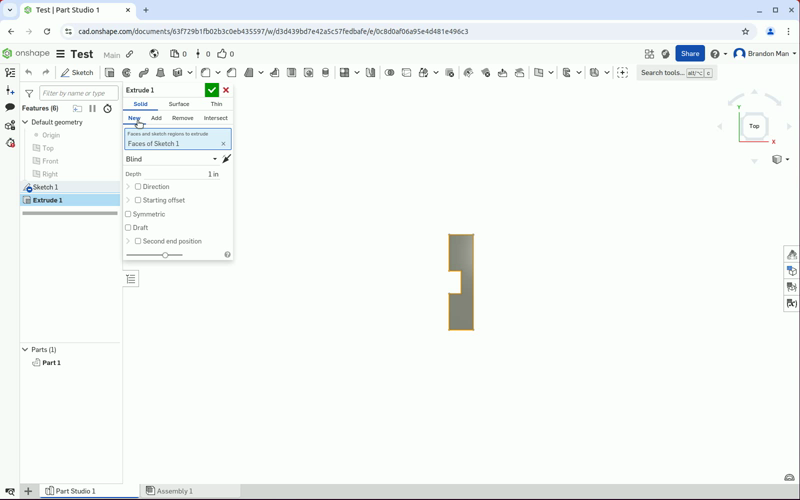
click(137, 120)
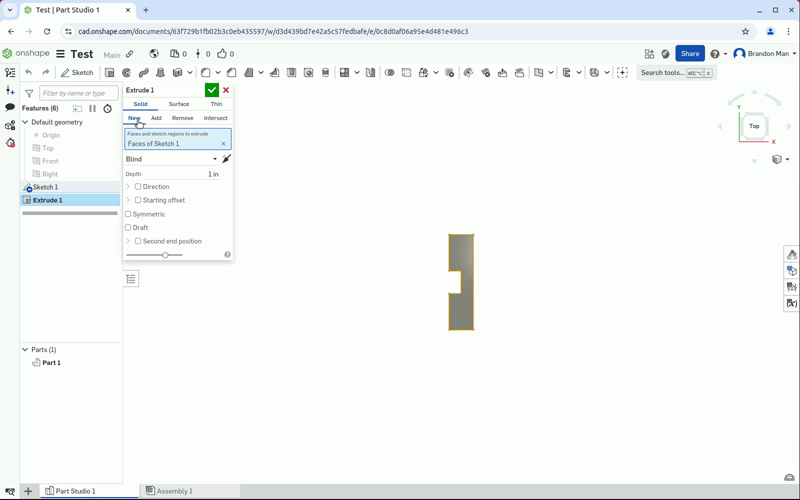
key(tab, 4)
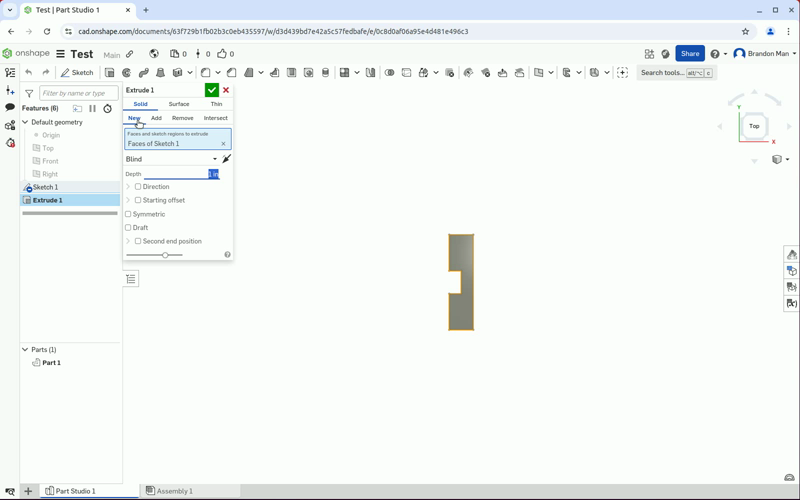
text(23.108)
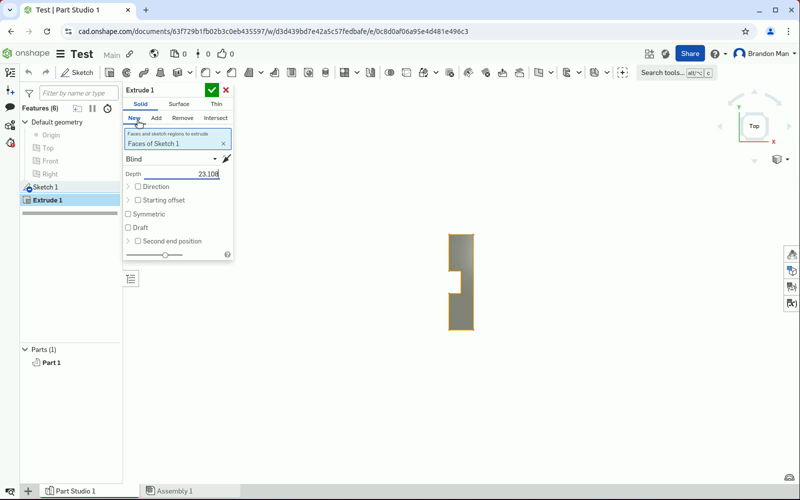
key(enter)
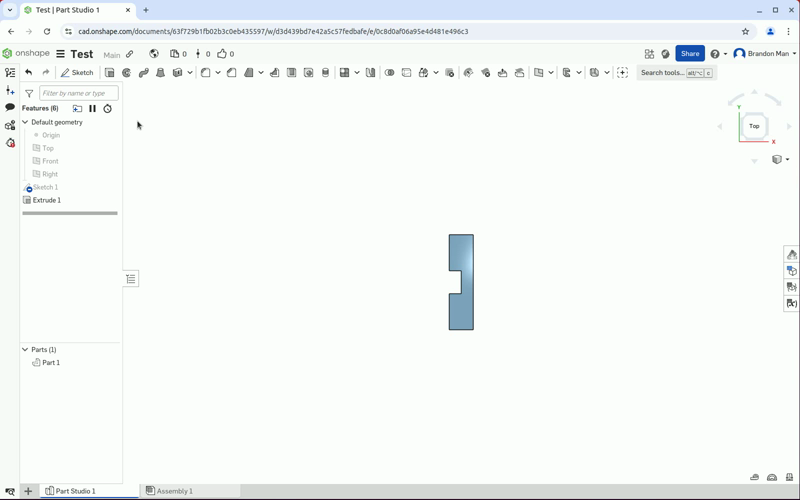
key(shift+h)
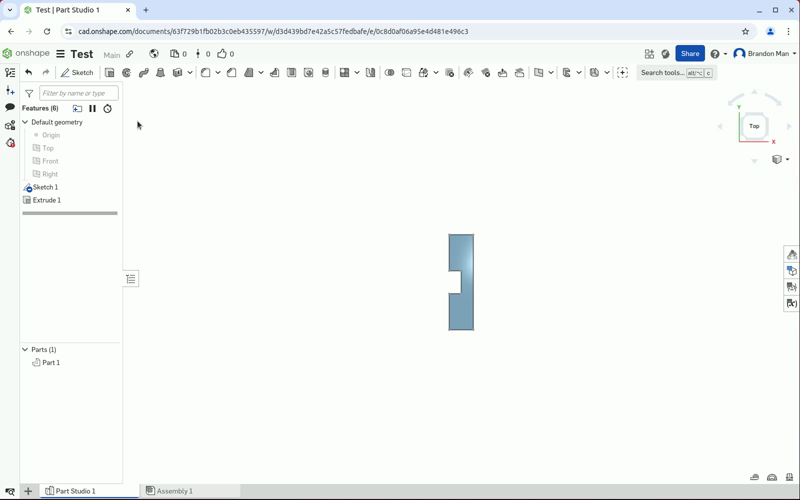
key(shift+h)
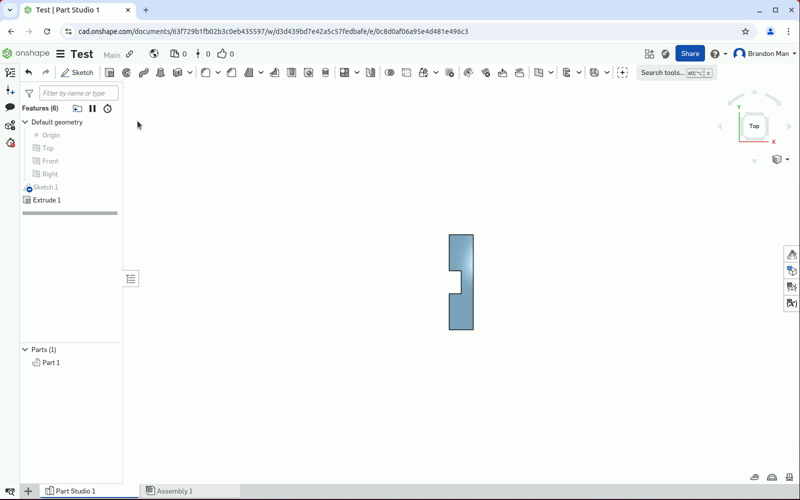
mouse_move(73, 189)
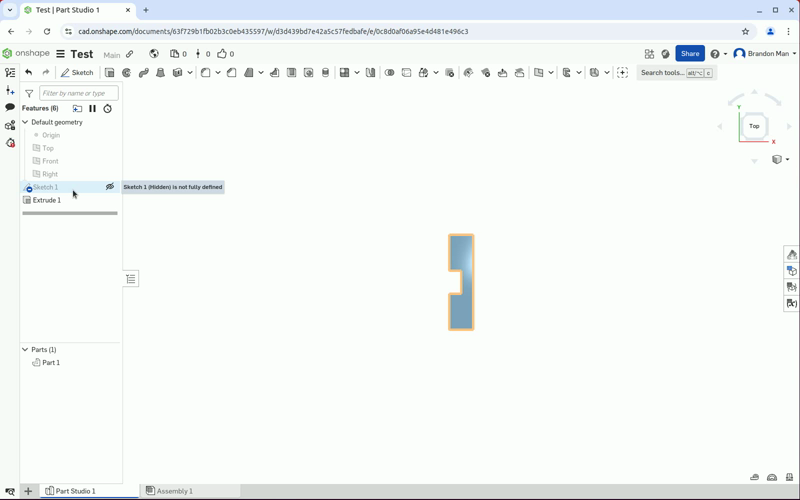
click(73, 189)
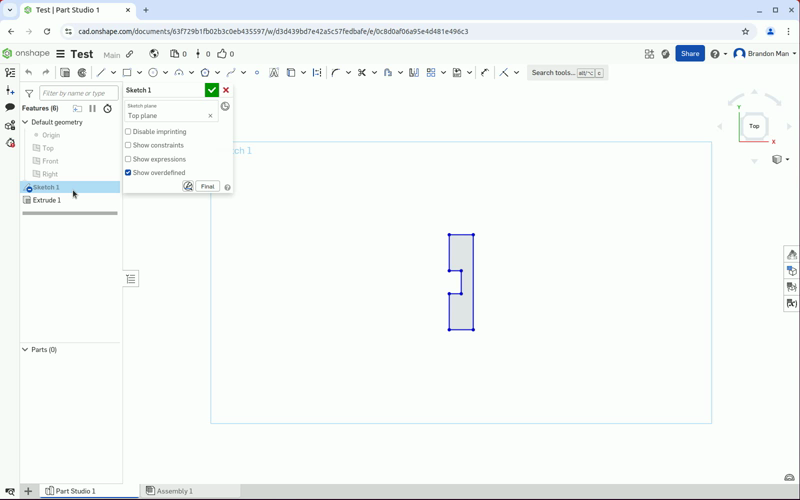
mouse_move(229, 92)
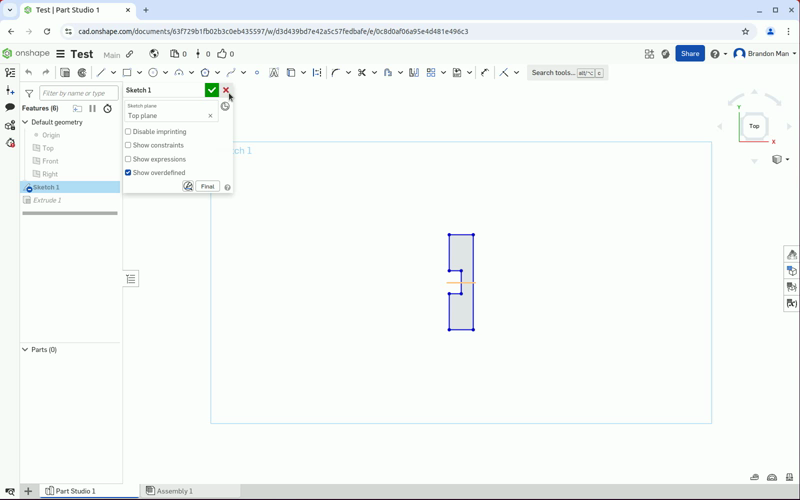
click(229, 92)
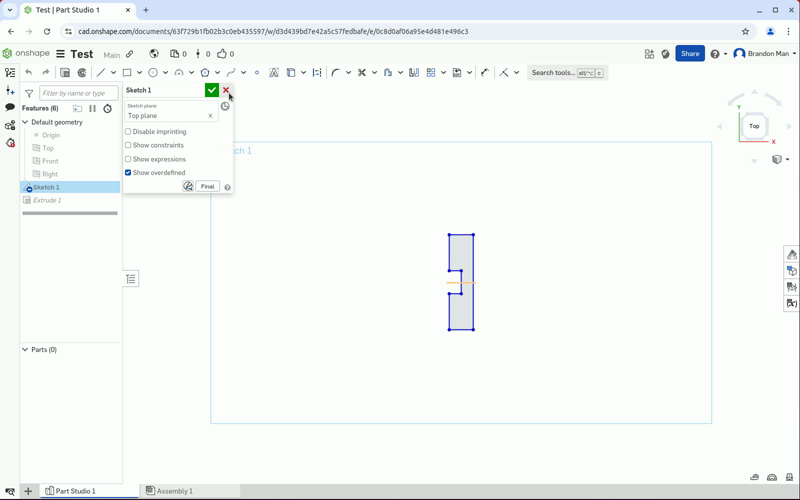
key(shift+s)
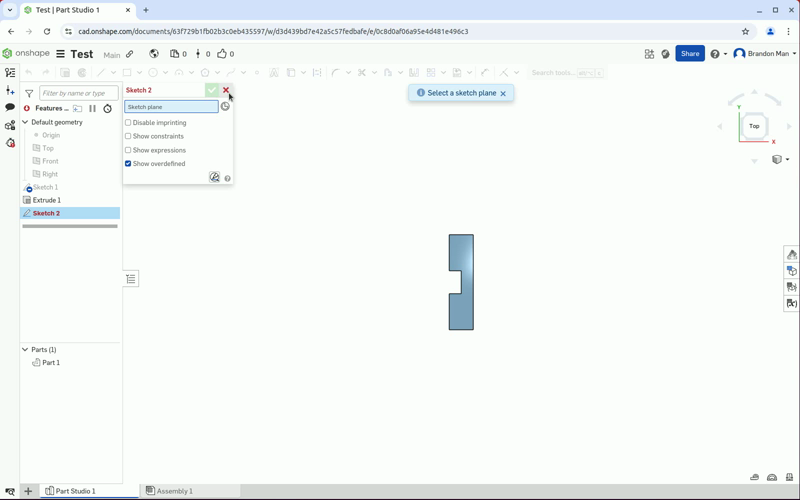
mouse_move(73, 150)
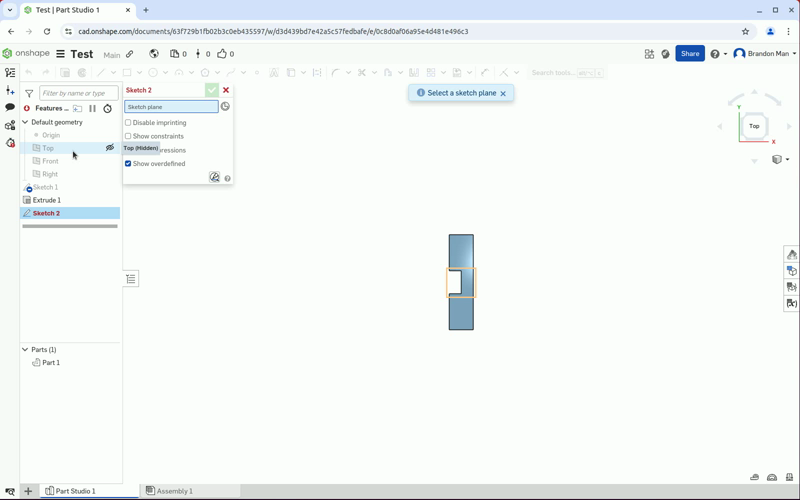
click(73, 150)
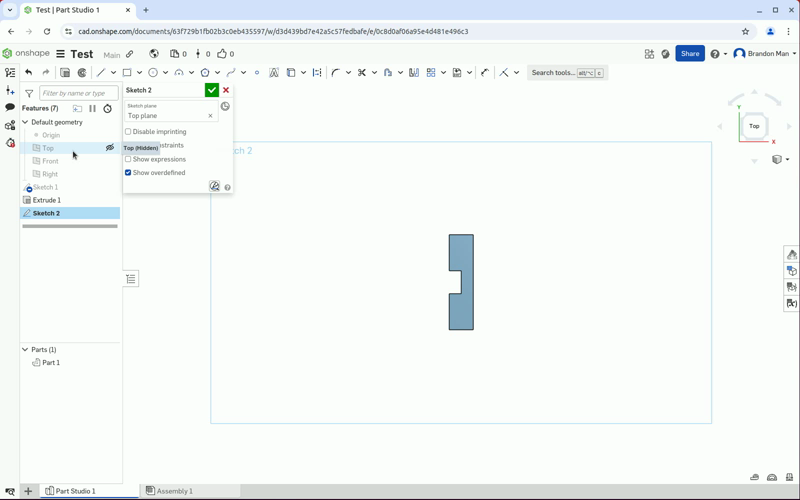
mouse_move(73, 352)
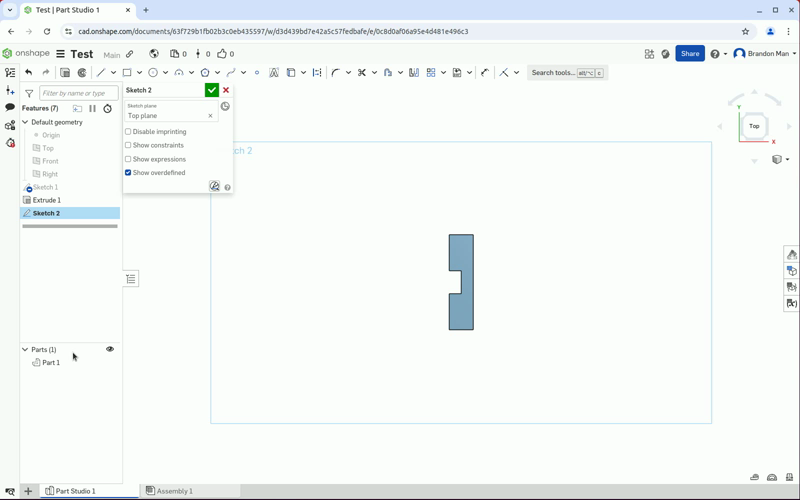
key(y)
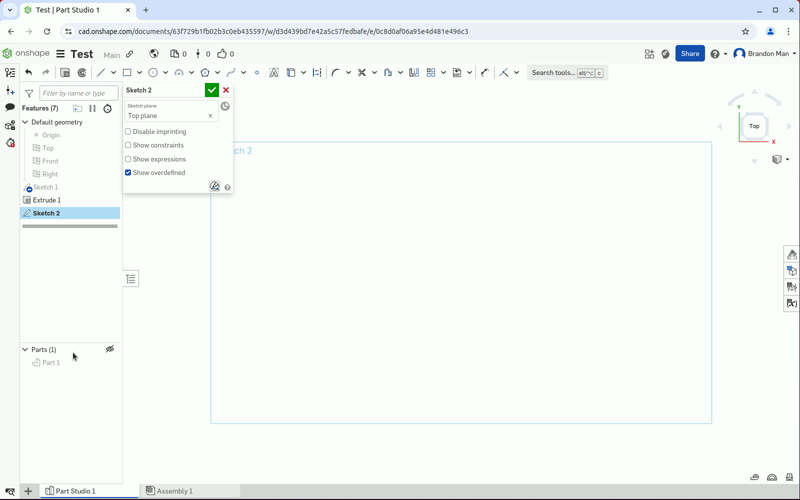
key(l)
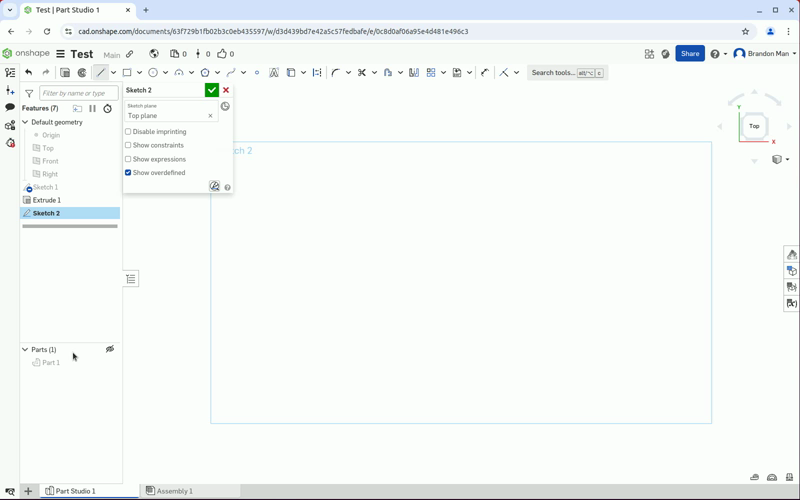
key_down(shift)
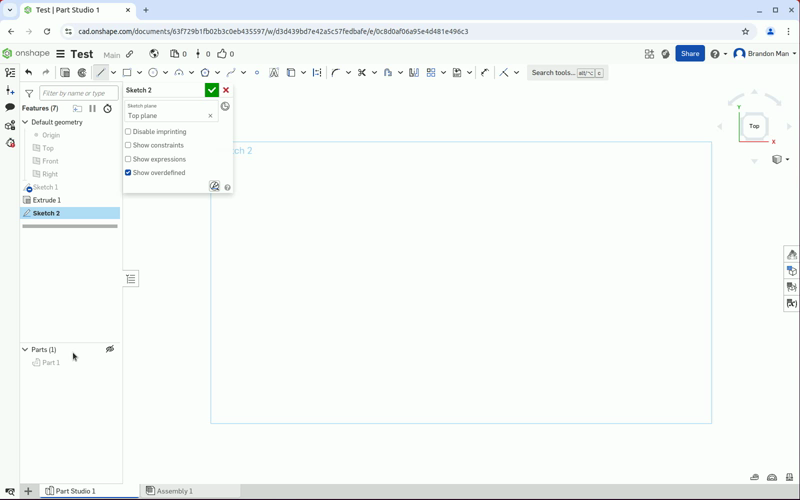
mouse_move(449, 294)
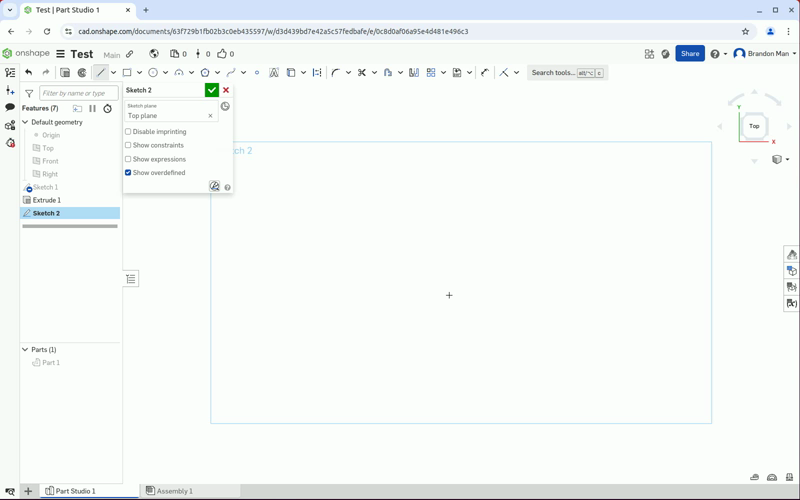
click(449, 294)
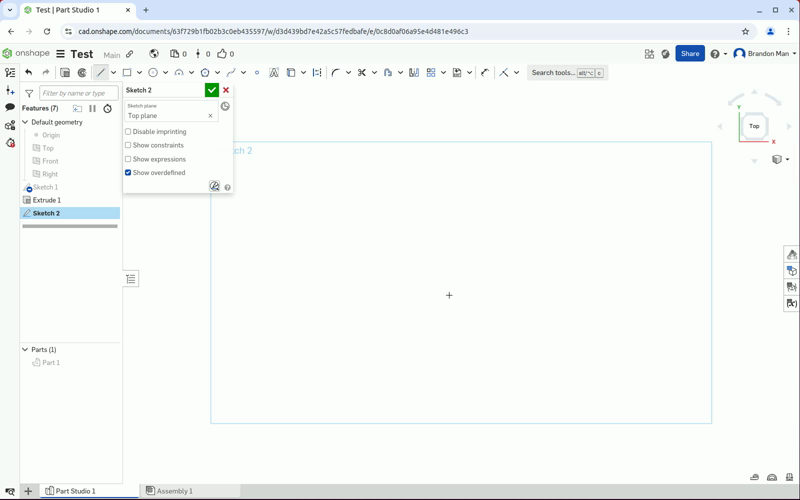
key_up(shift)
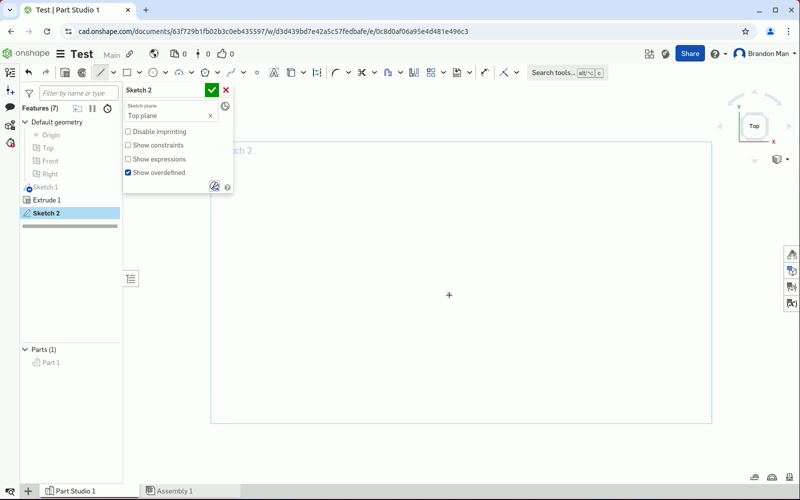
key_down(shift)
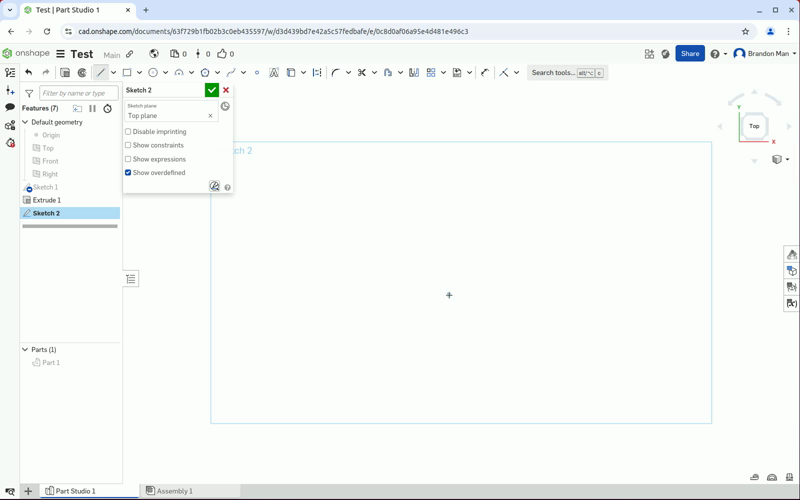
mouse_move(479, 294)
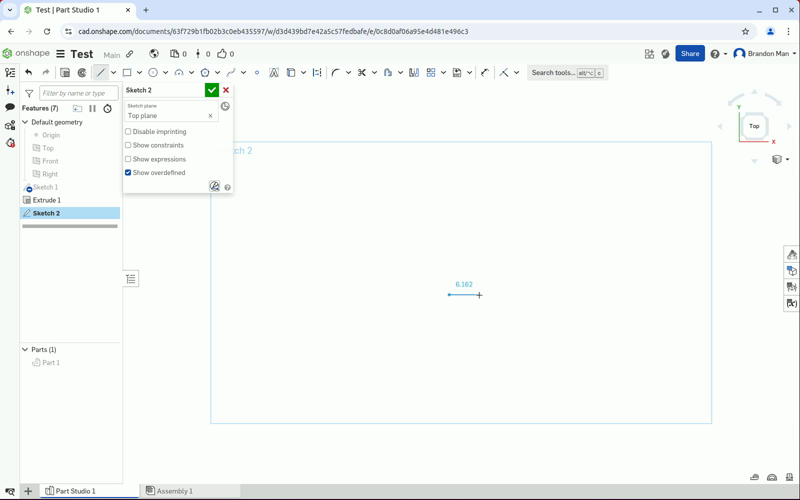
mouse_move(461, 294)
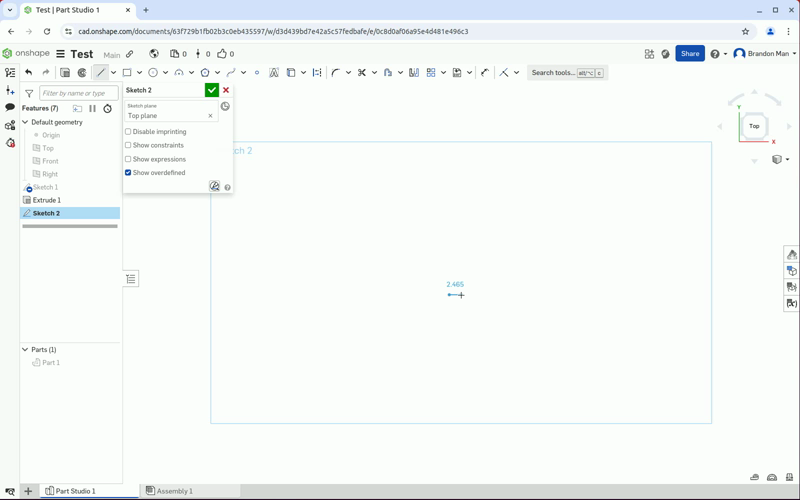
click(461, 294)
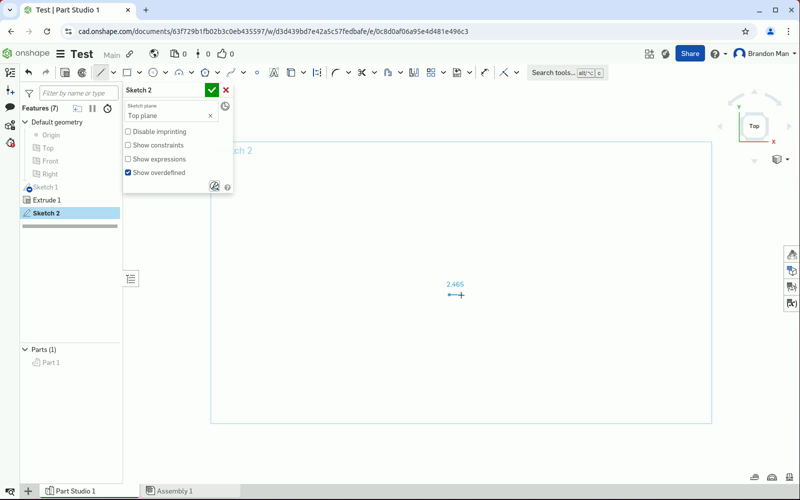
key_up(shift)
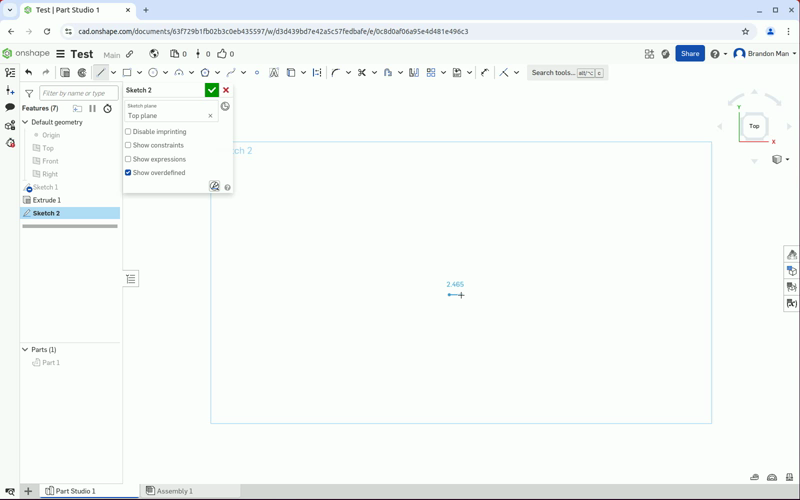
key_down(shift)
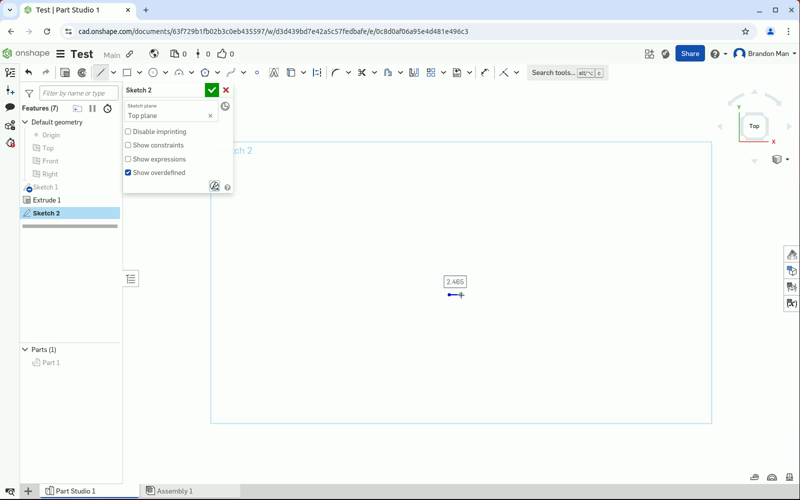
mouse_move(491, 294)
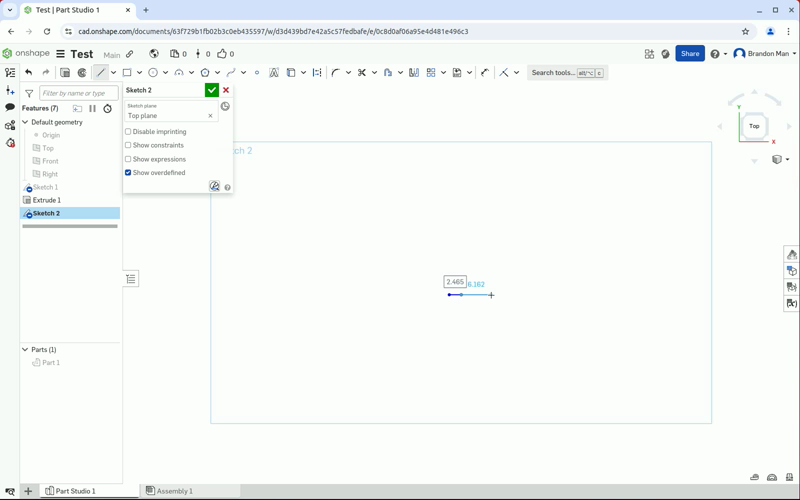
mouse_move(461, 270)
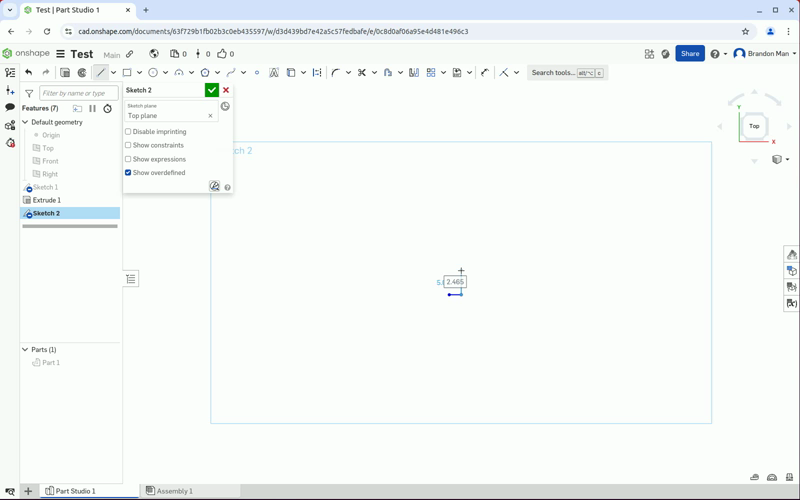
click(461, 270)
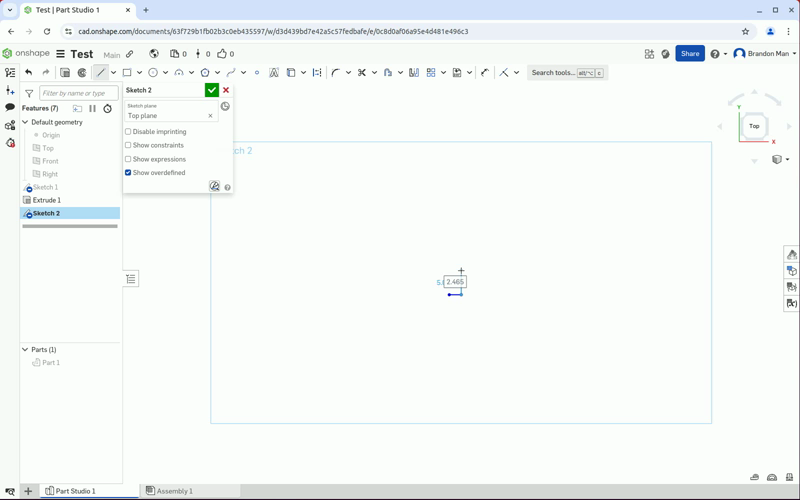
key_up(shift)
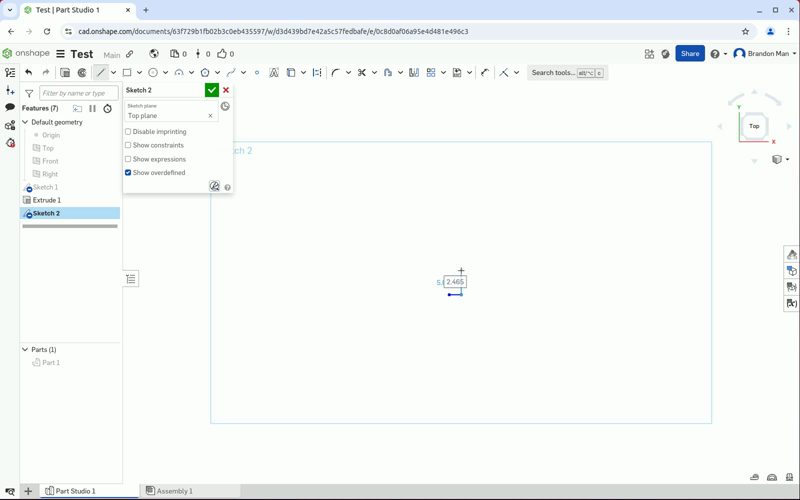
key_down(shift)
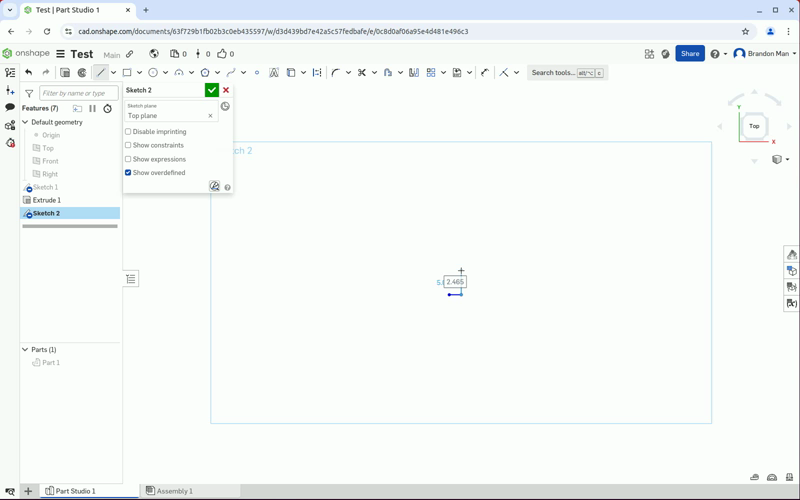
mouse_move(491, 270)
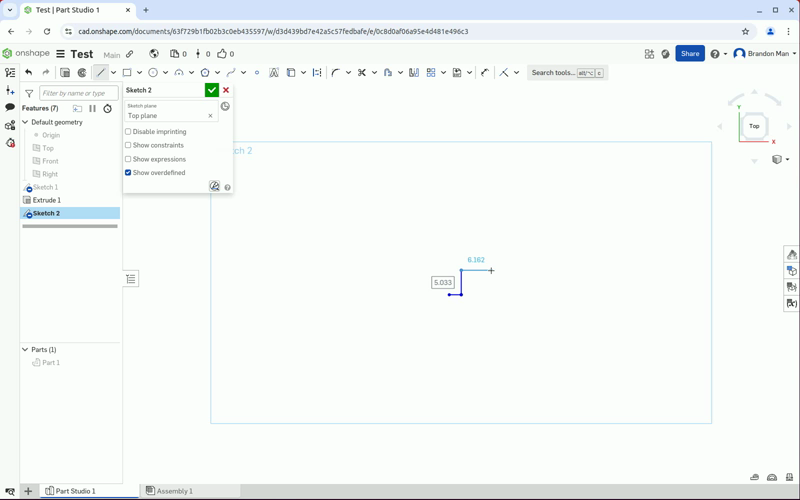
mouse_move(449, 270)
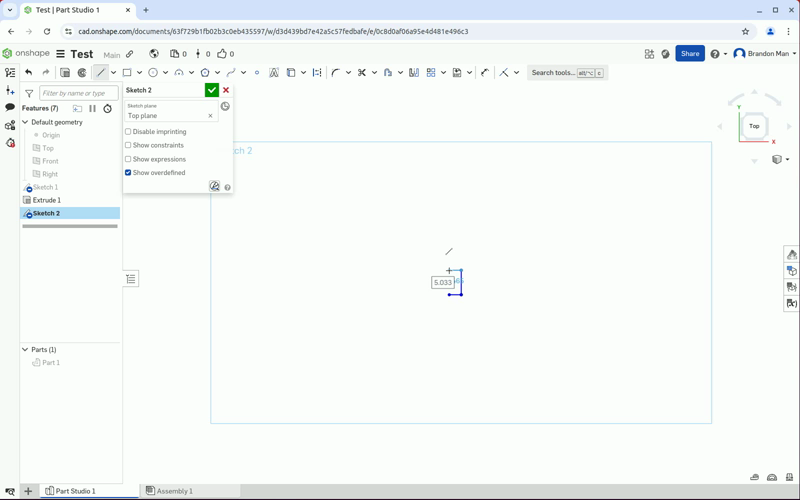
click(449, 270)
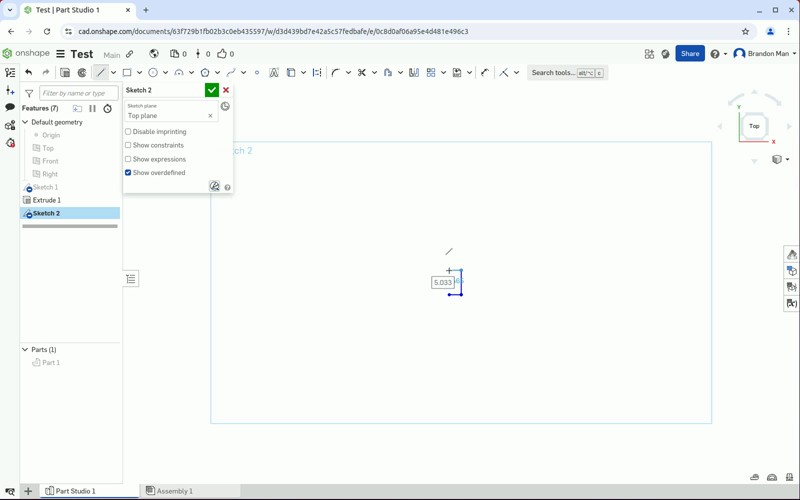
key_up(shift)
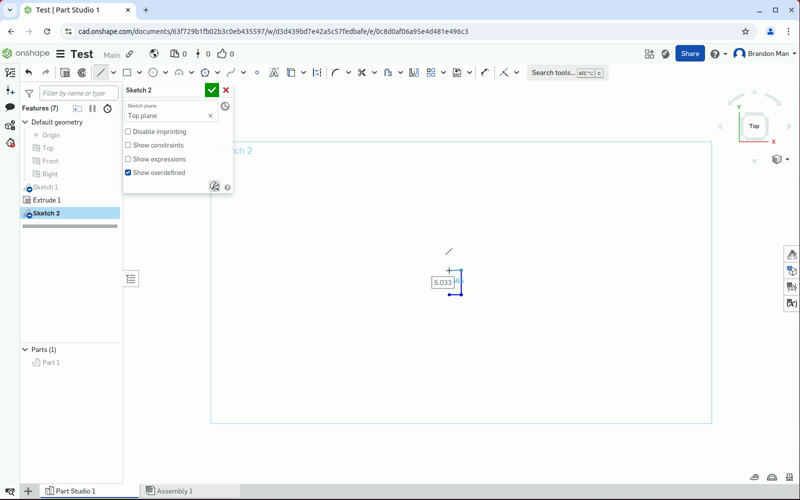
mouse_move(479, 270)
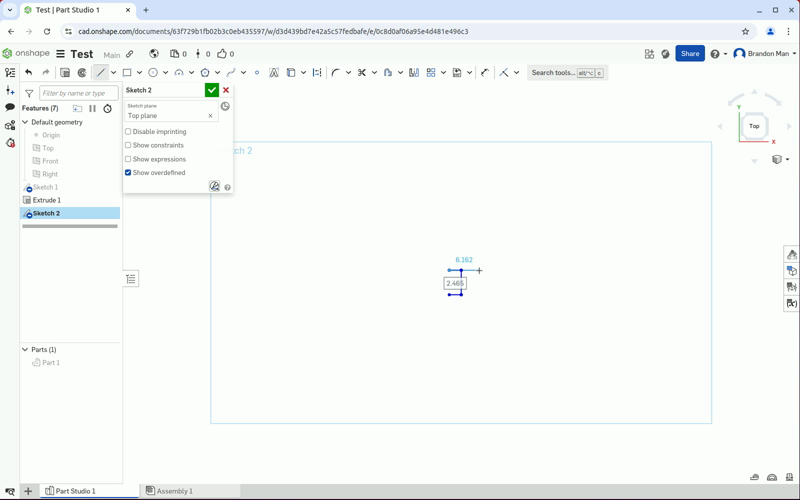
key_down(shift)
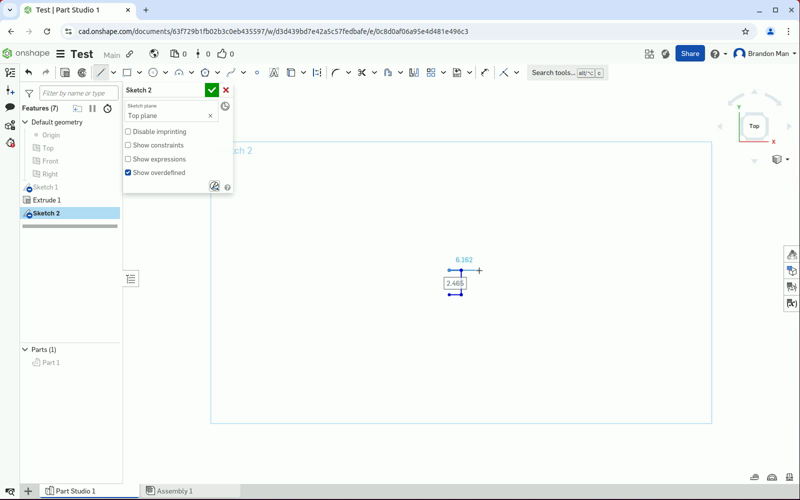
mouse_move(449, 294)
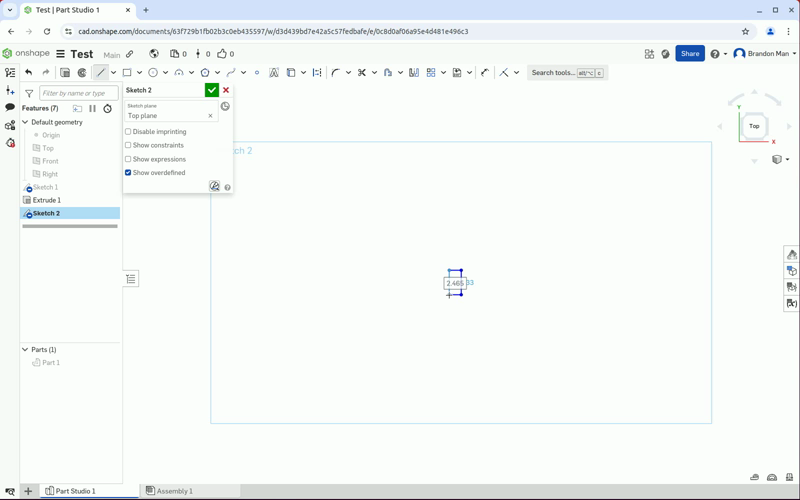
key_up(shift)
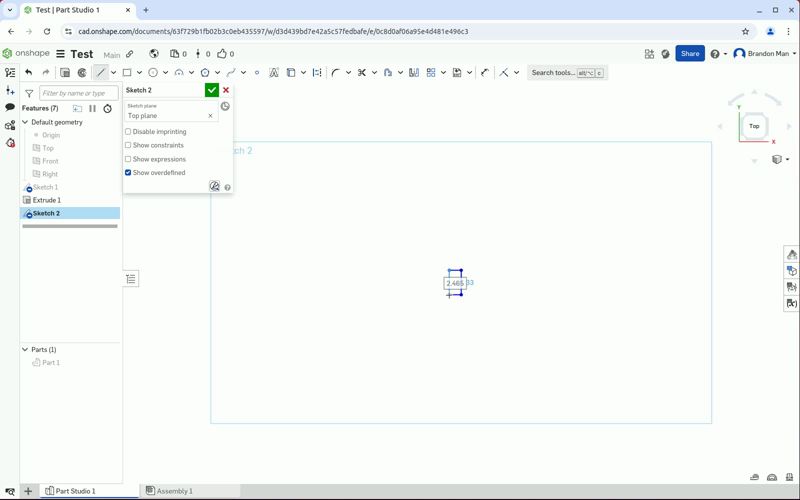
click(449, 294)
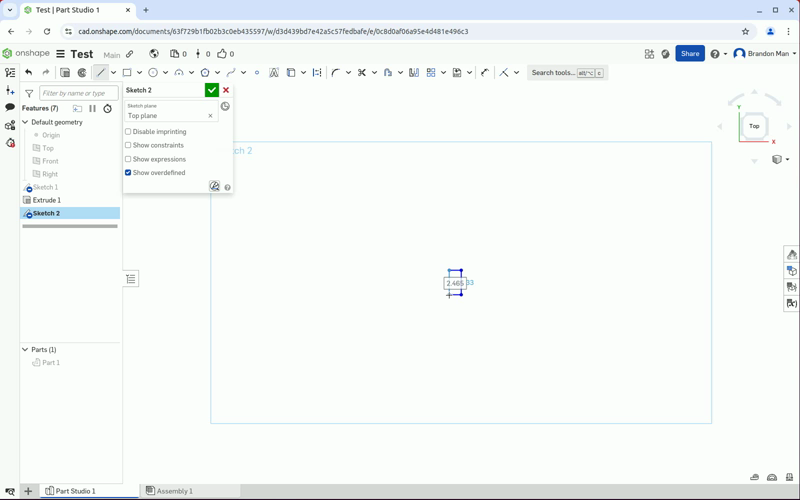
key(esc)
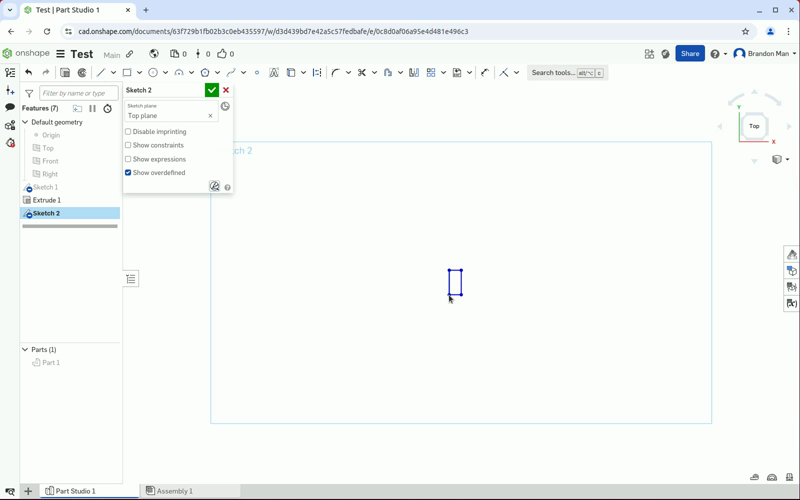
mouse_move(457, 273)
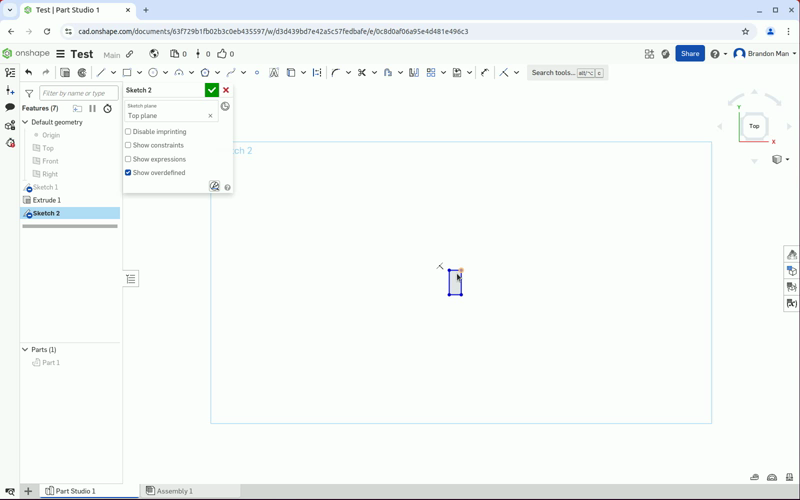
scroll(6)
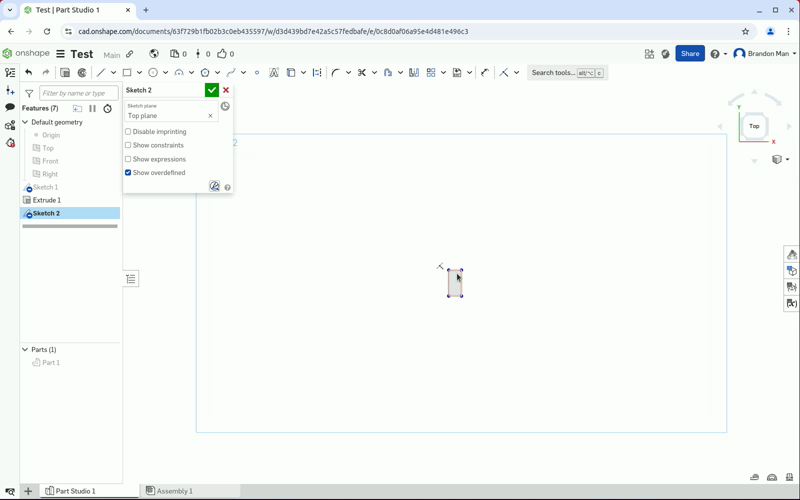
scroll(6)
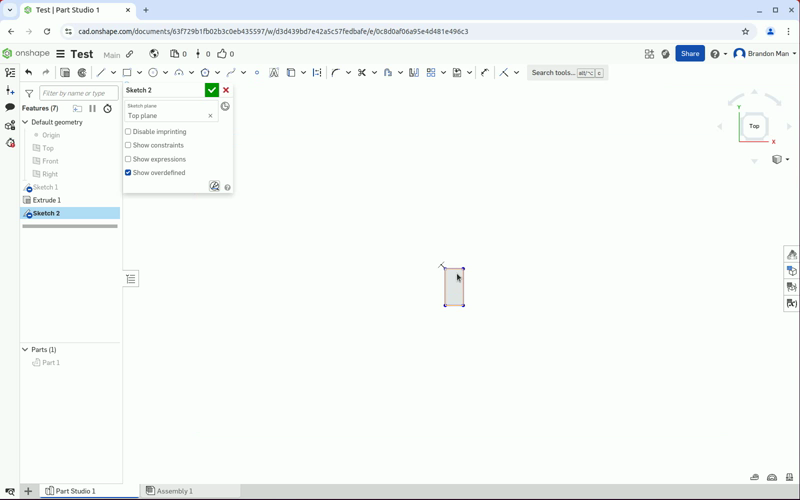
scroll(6)
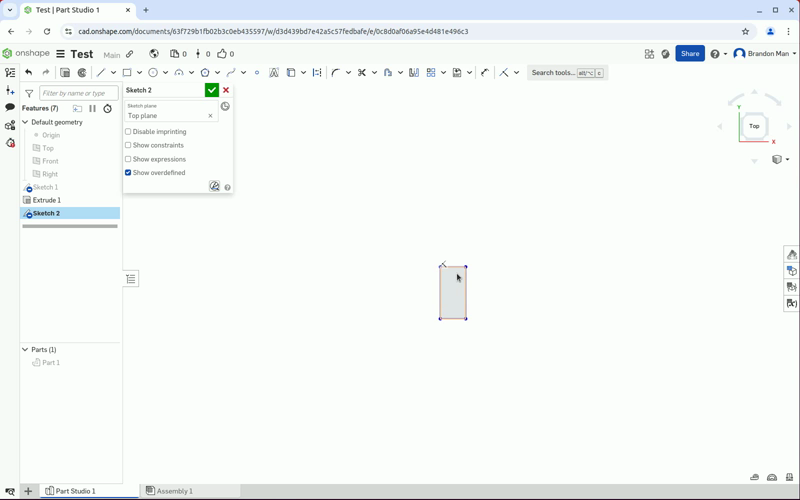
scroll(6)
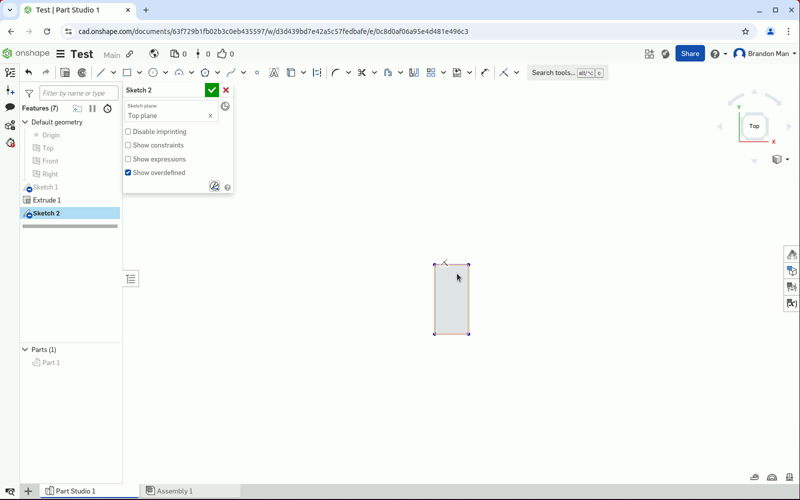
scroll(6)
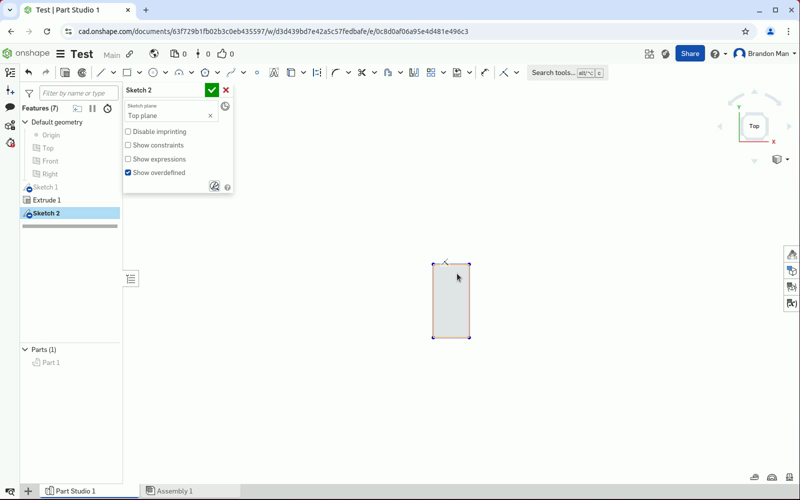
scroll(6)
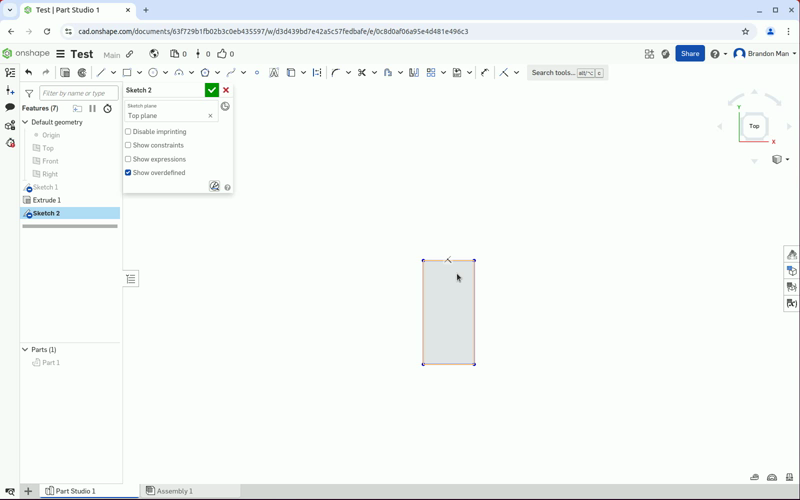
scroll(6)
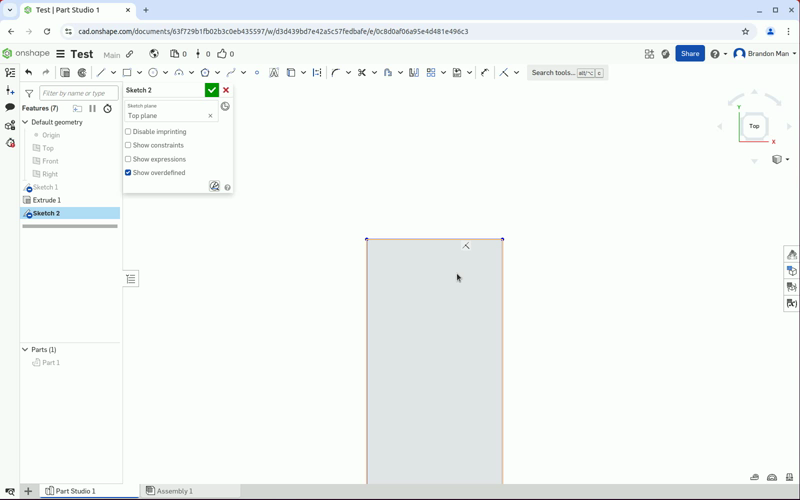
click(457, 273)
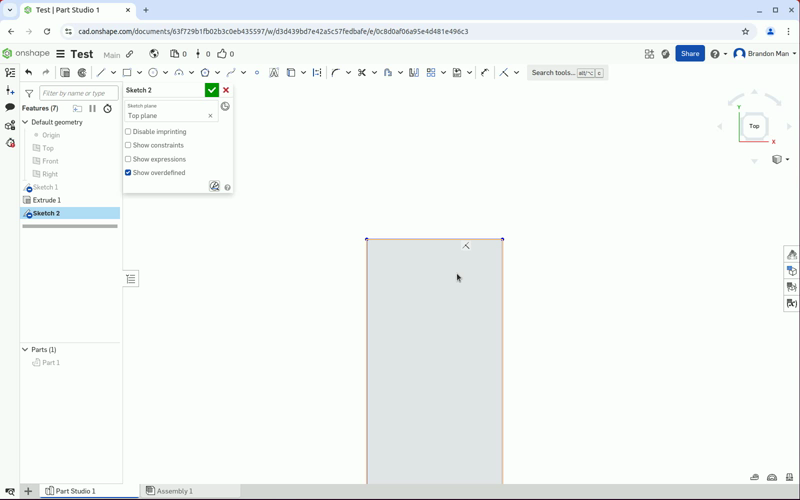
scroll(-6)
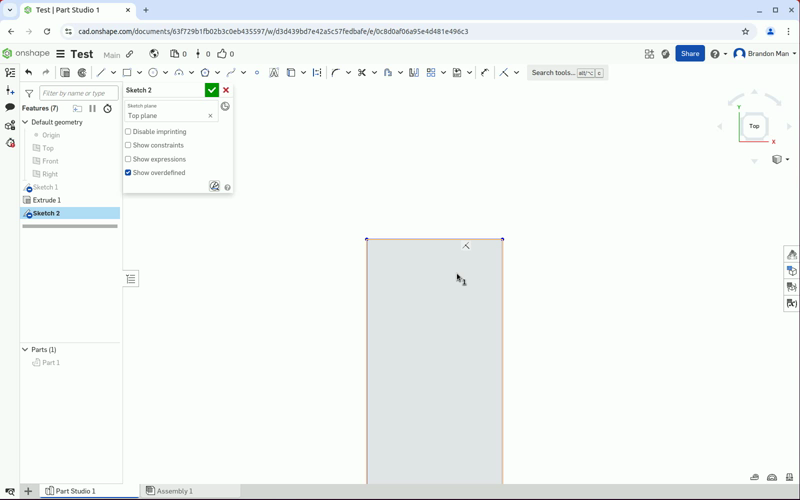
scroll(-6)
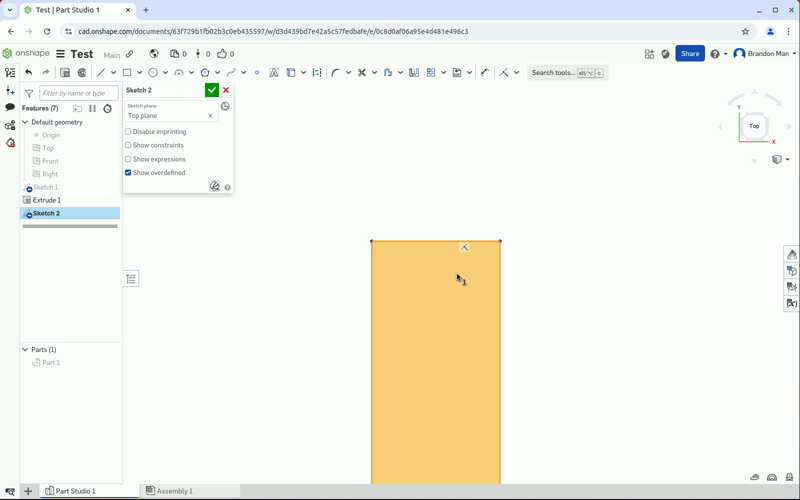
scroll(-6)
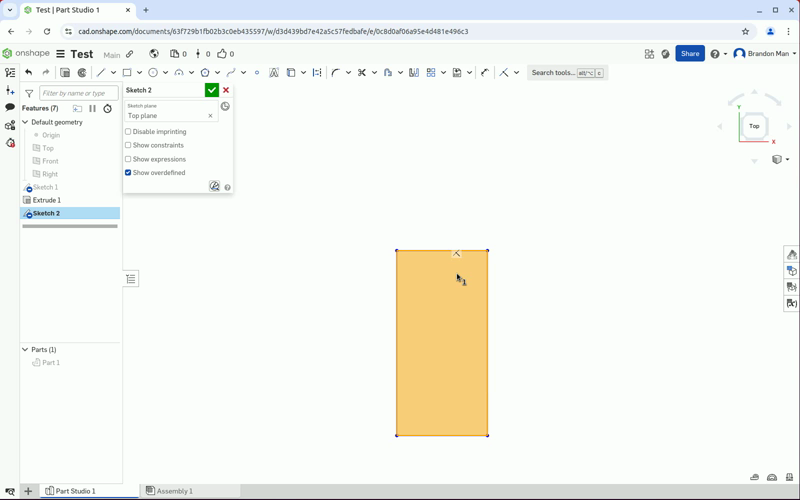
scroll(-6)
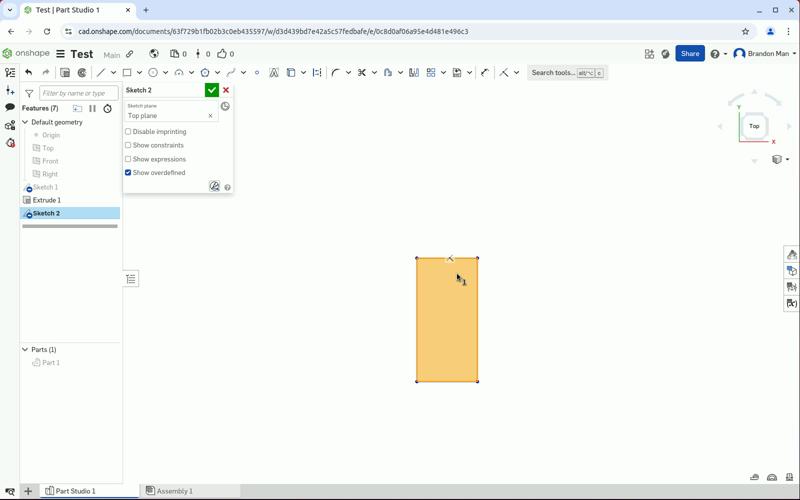
scroll(-6)
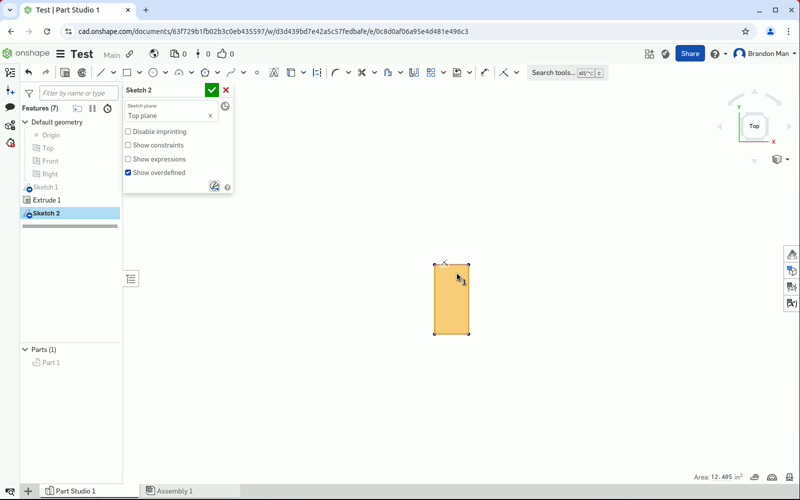
scroll(-6)
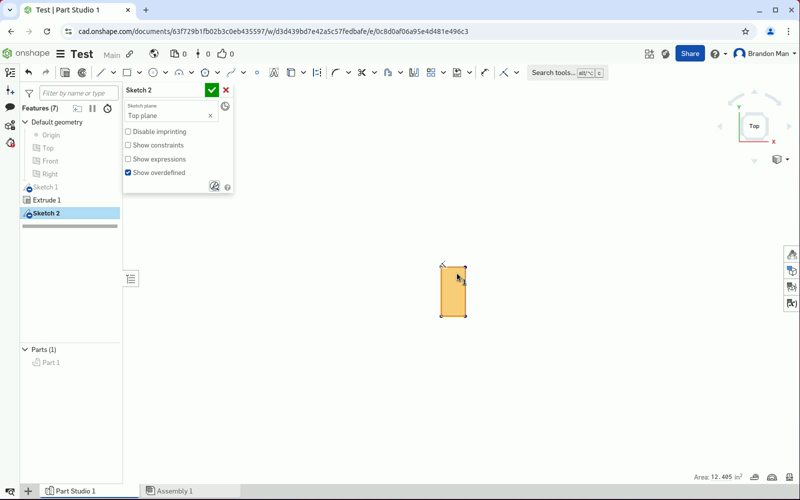
scroll(-6)
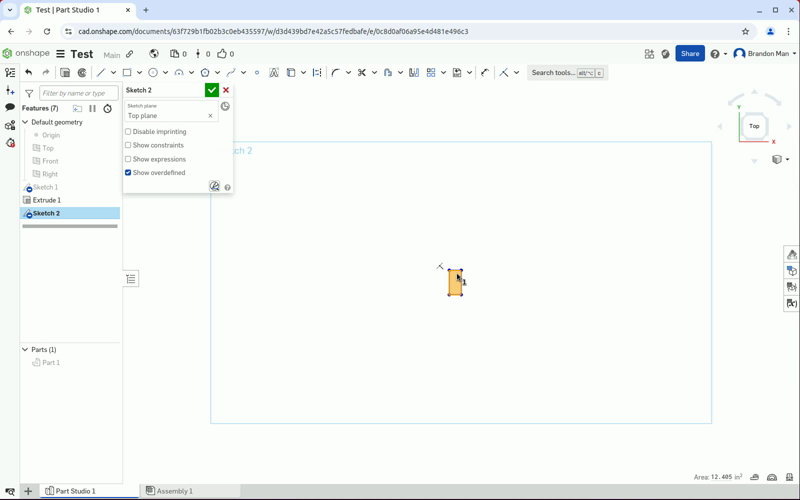
mouse_move(73, 352)
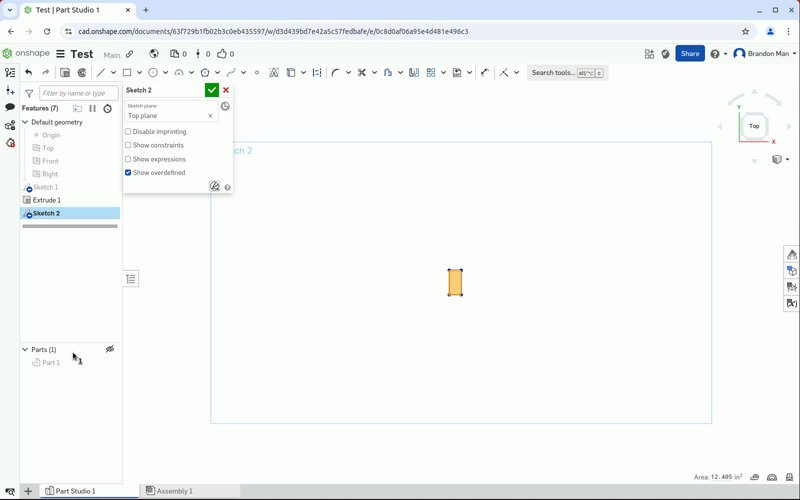
key(shift+y)
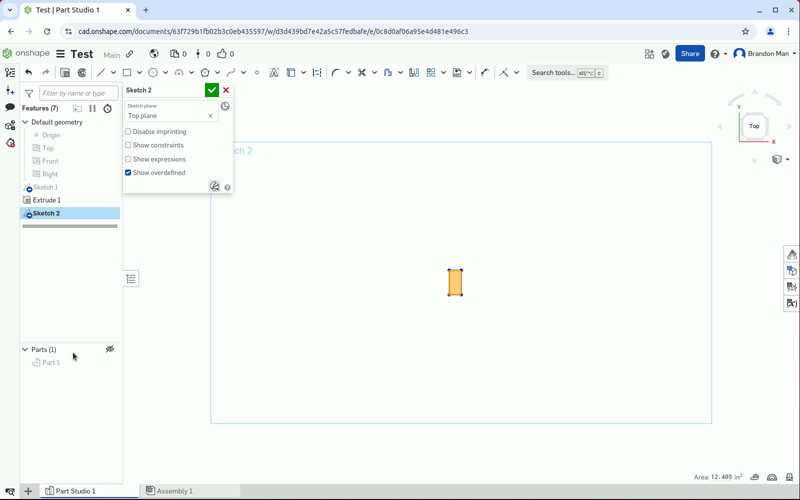
key(shift+e)
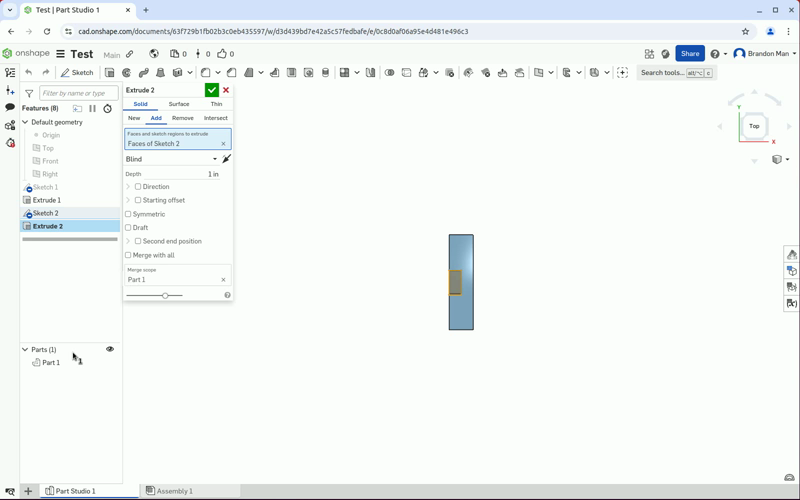
mouse_move(143, 106)
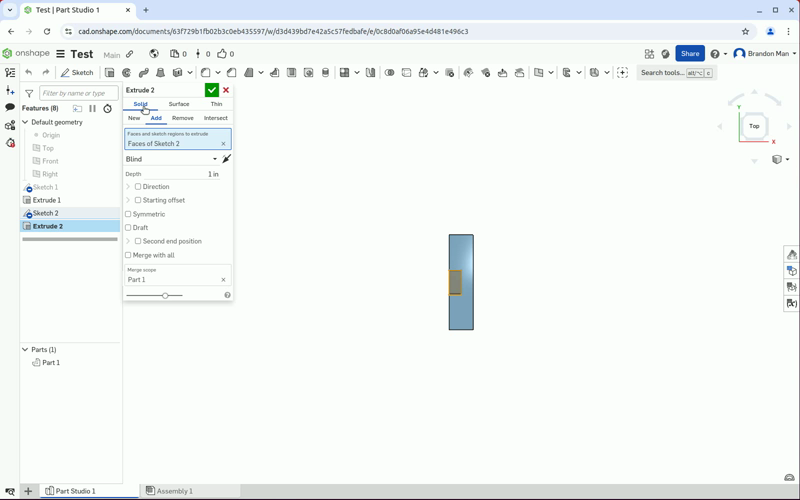
click(143, 106)
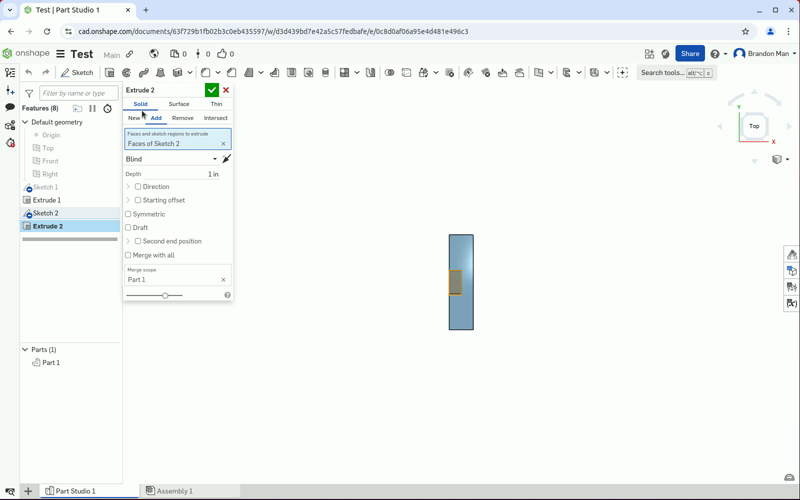
mouse_move(137, 120)
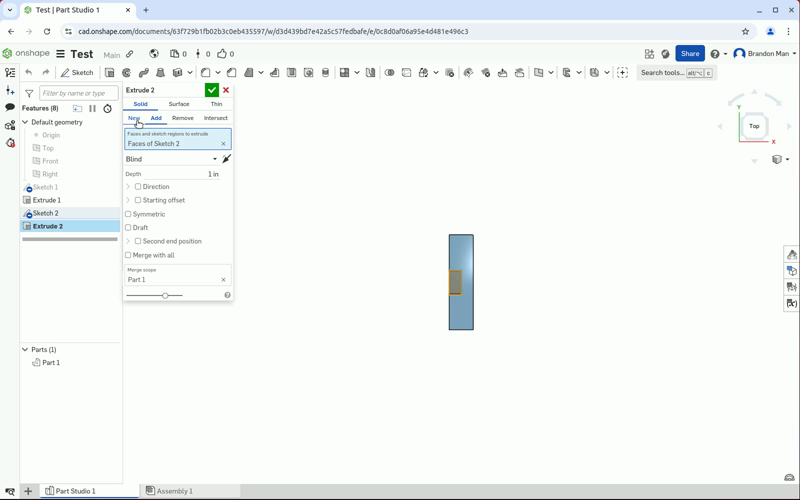
click(137, 120)
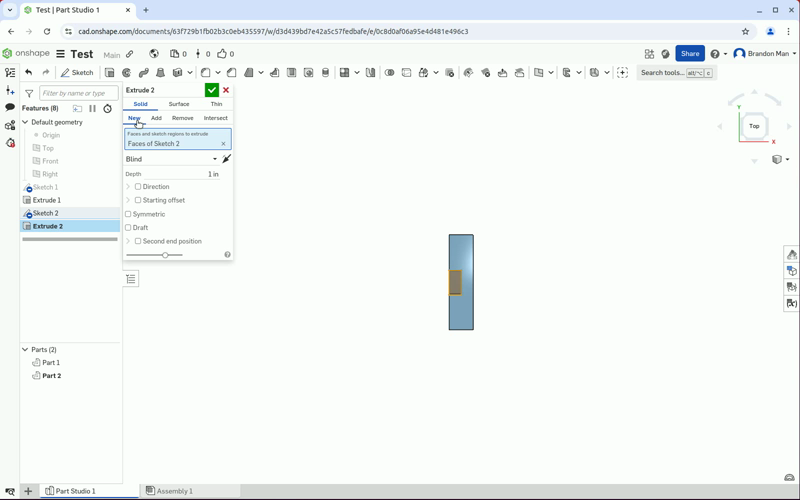
key(tab, 4)
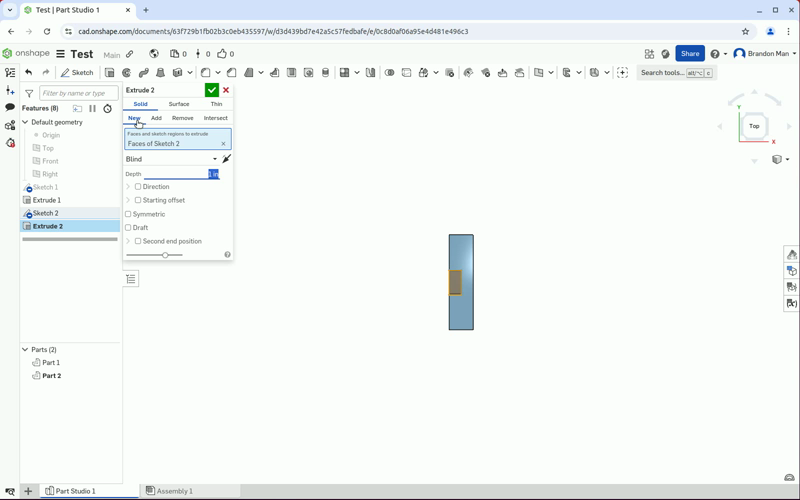
text(9.628)
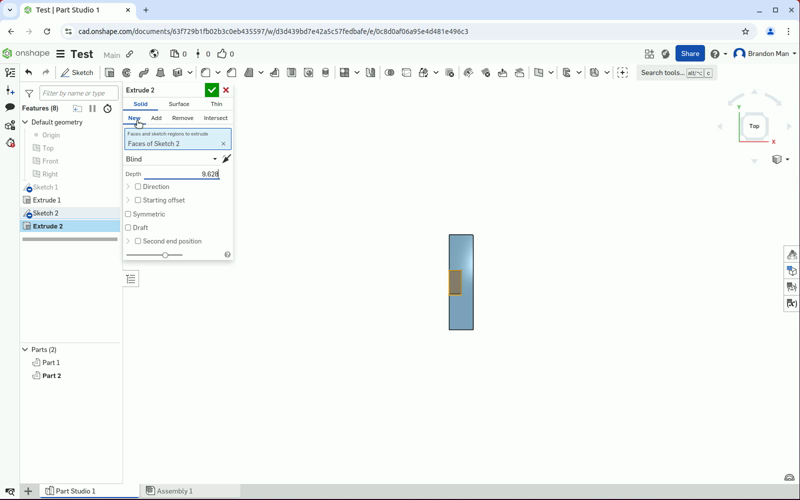
key(enter)
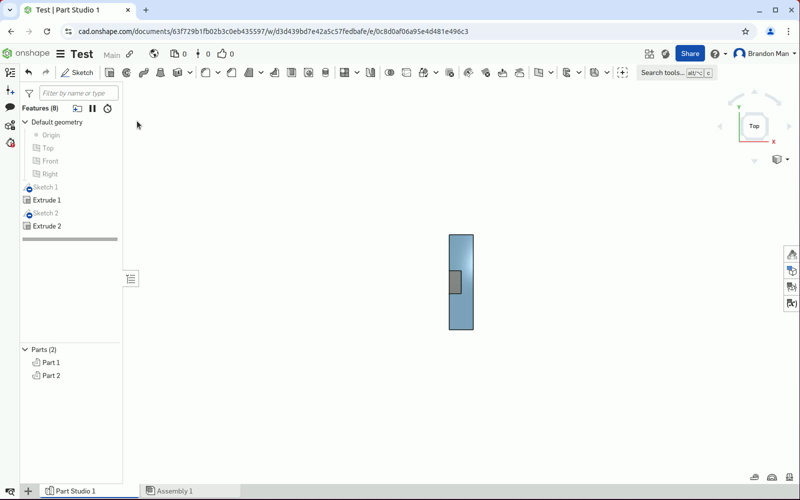
key(shift+h)
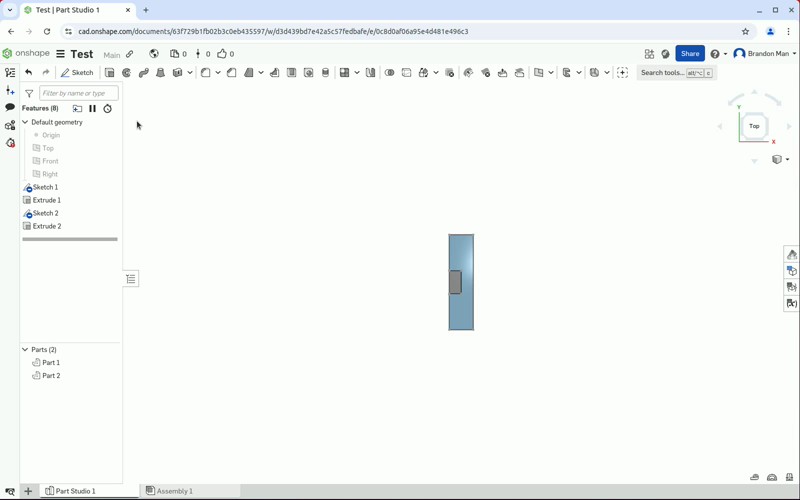
key(shift+h)
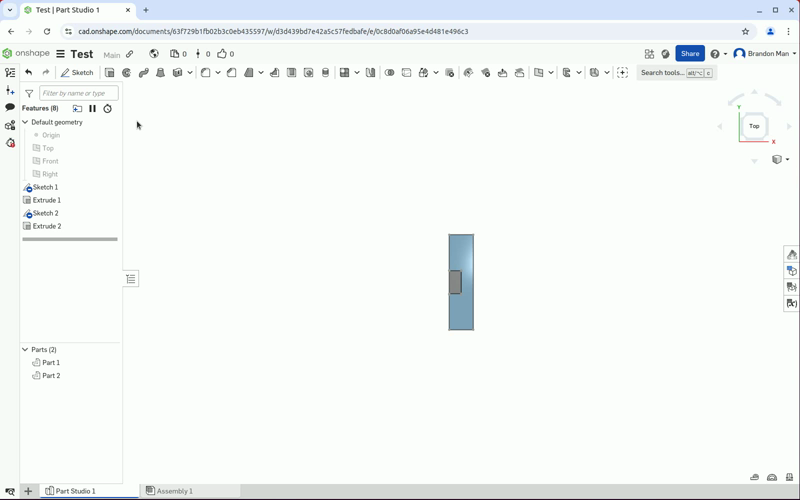
key(shift+7)
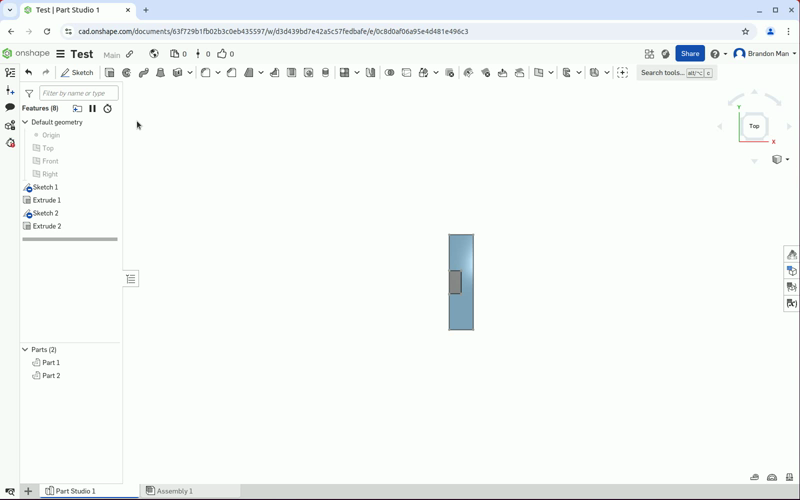
key(up, 3)
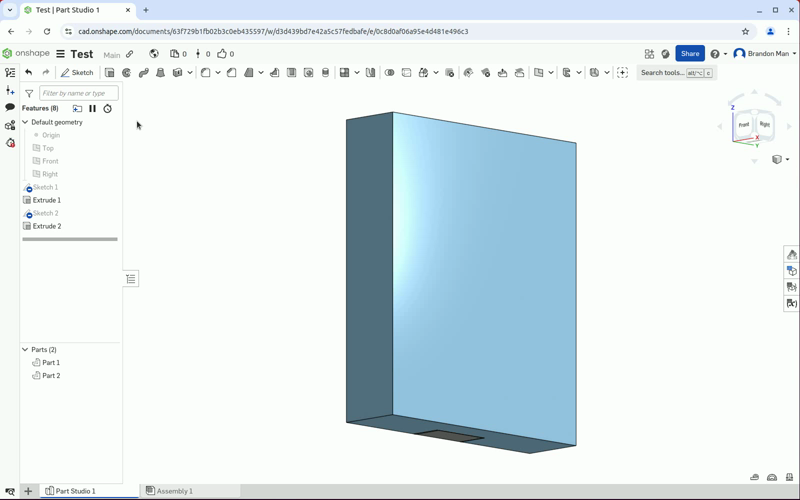
key(left, 3)
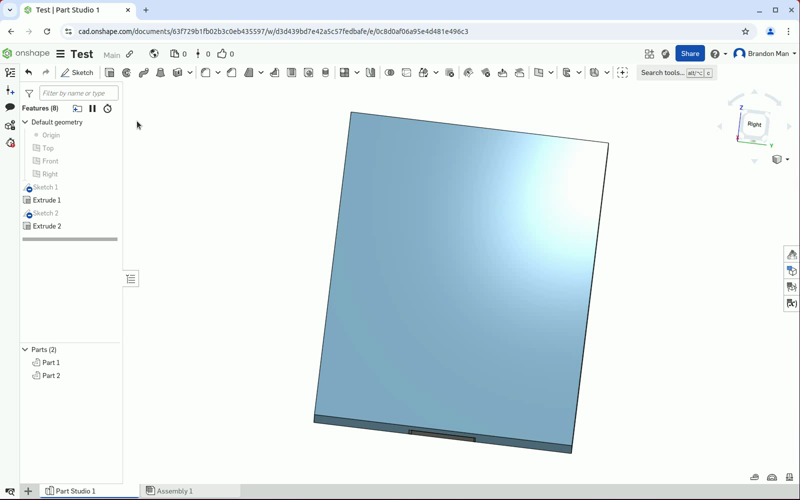
key(right, 3)
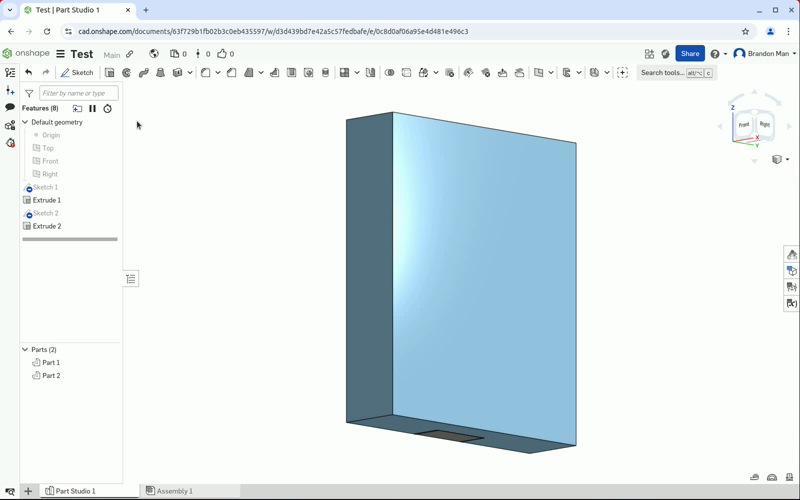
key(down, 3)
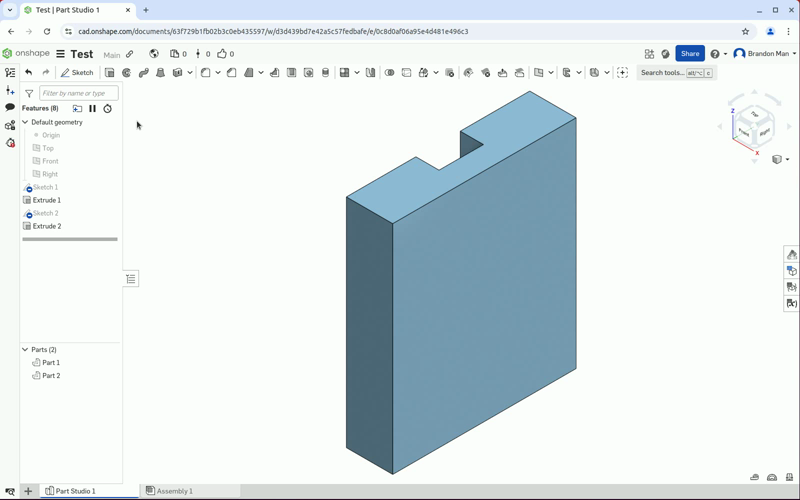
mouse_move(73, 189)
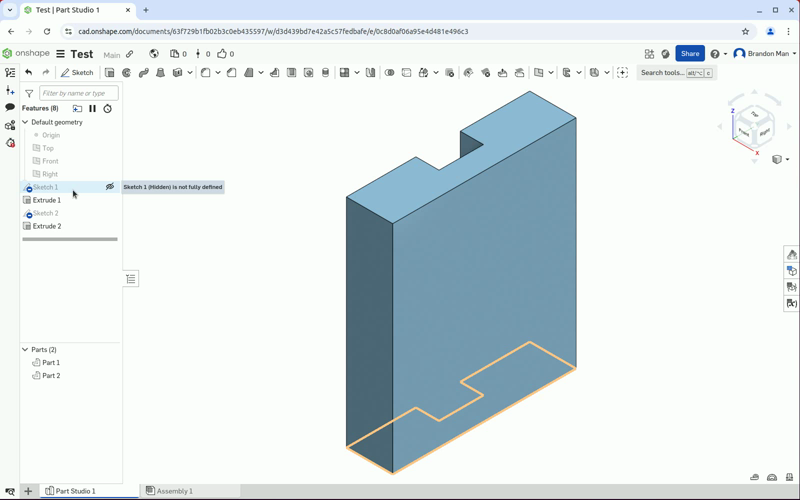
click(73, 189)